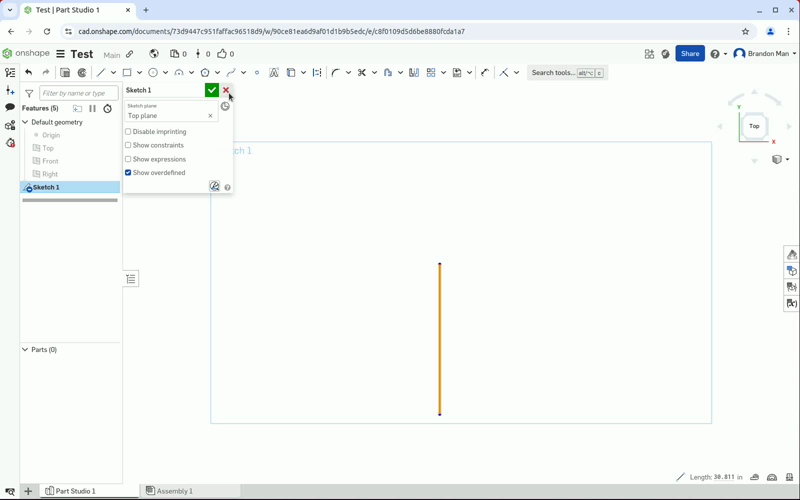
key(shift+h)
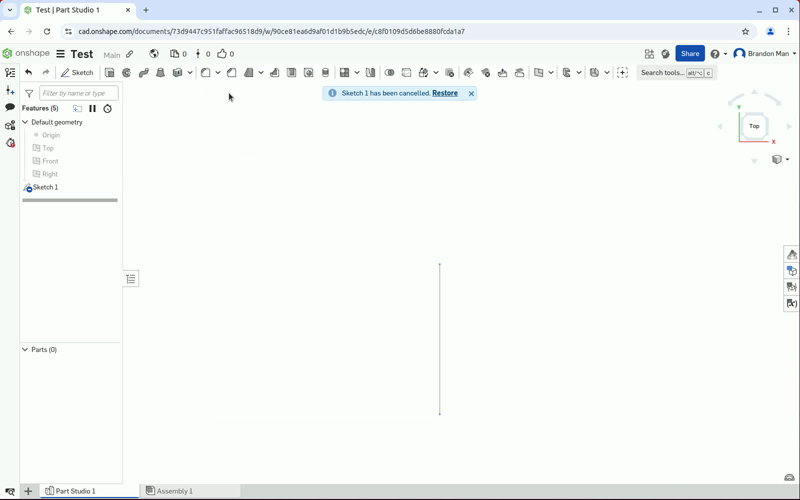
key(shift+s)
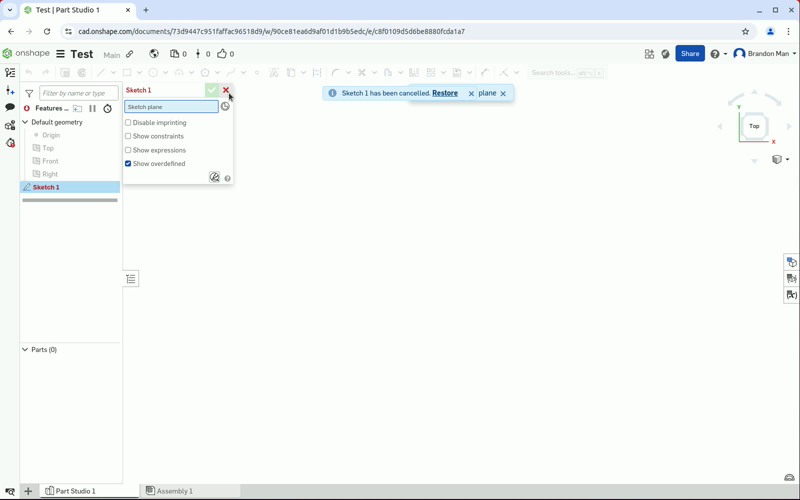
mouse_move(73, 150)
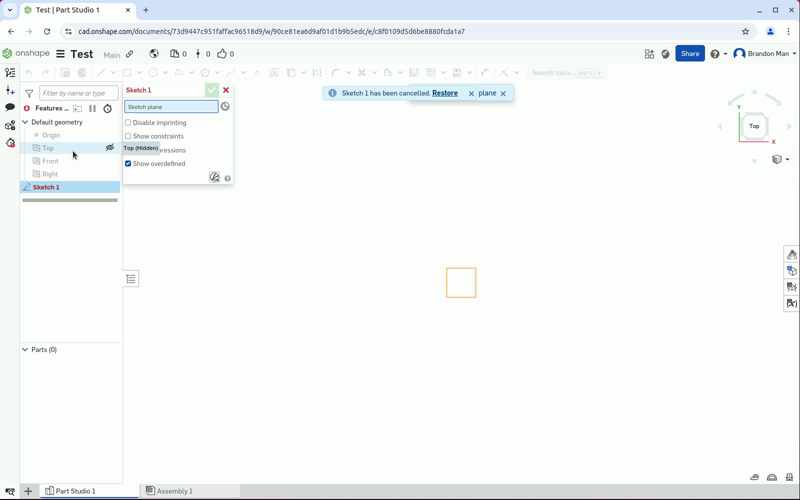
click(73, 150)
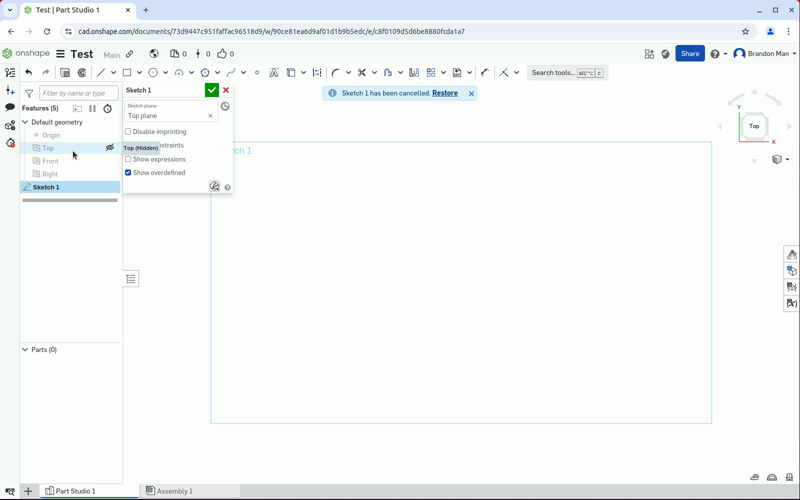
mouse_move(73, 352)
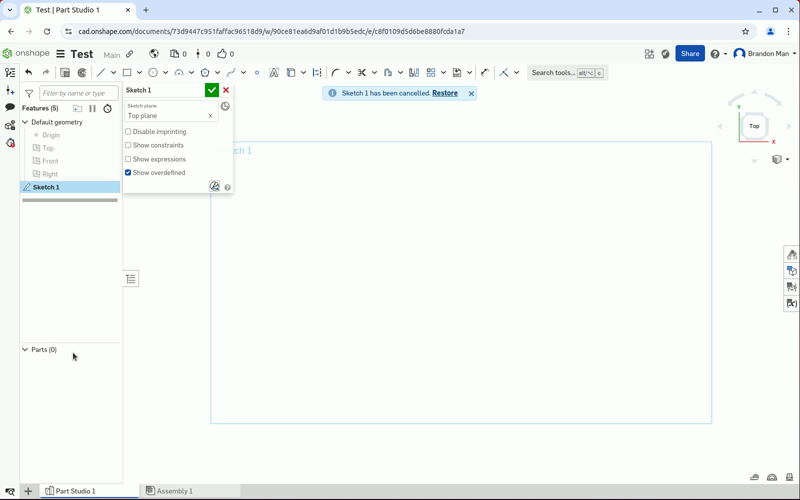
key(y)
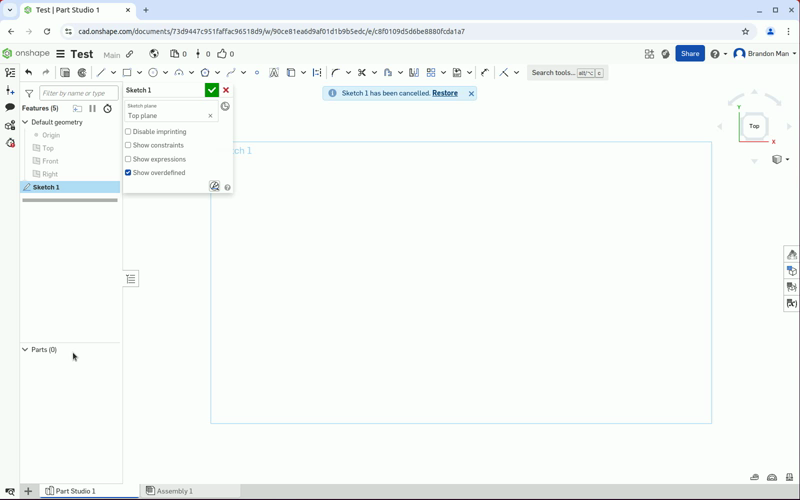
key(l)
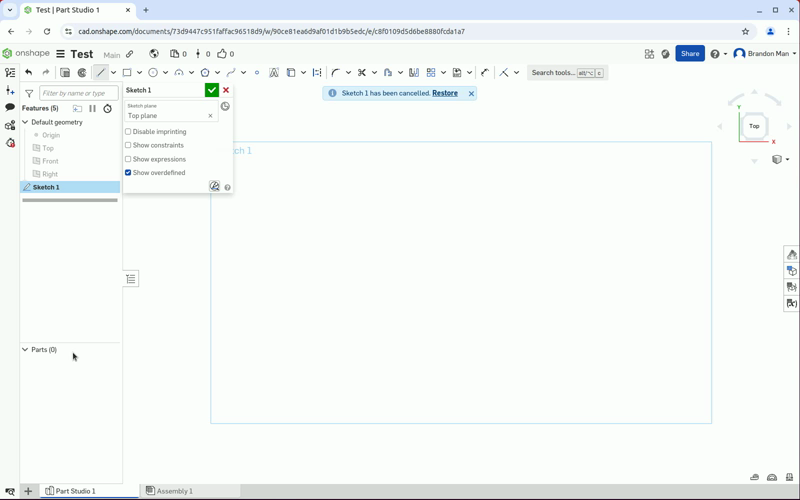
key_down(shift)
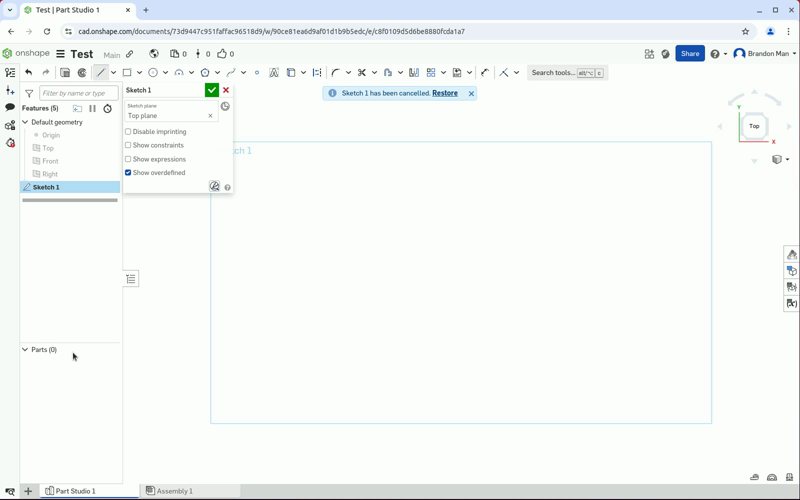
mouse_move(460, 282)
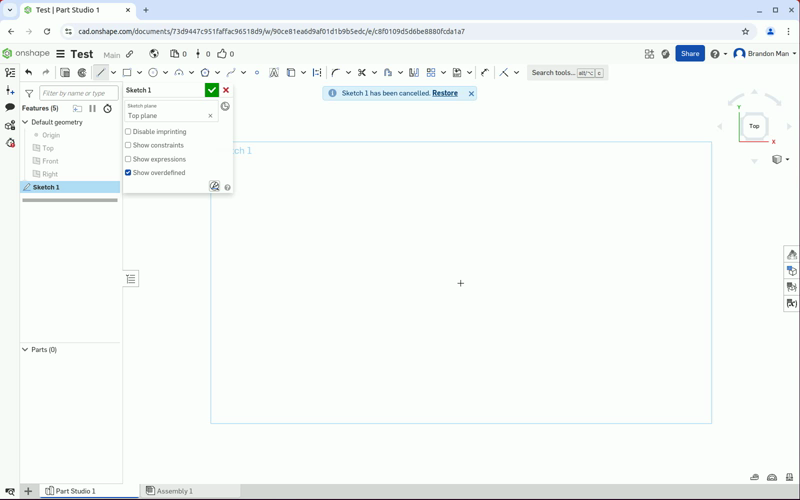
click(460, 282)
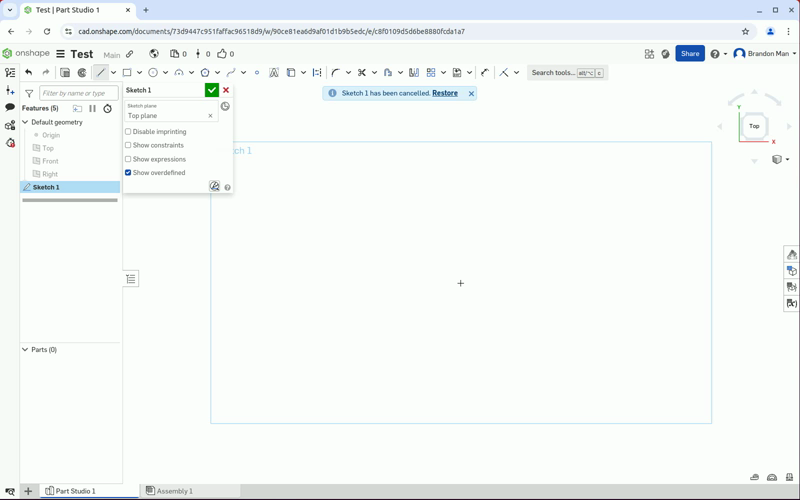
key_up(shift)
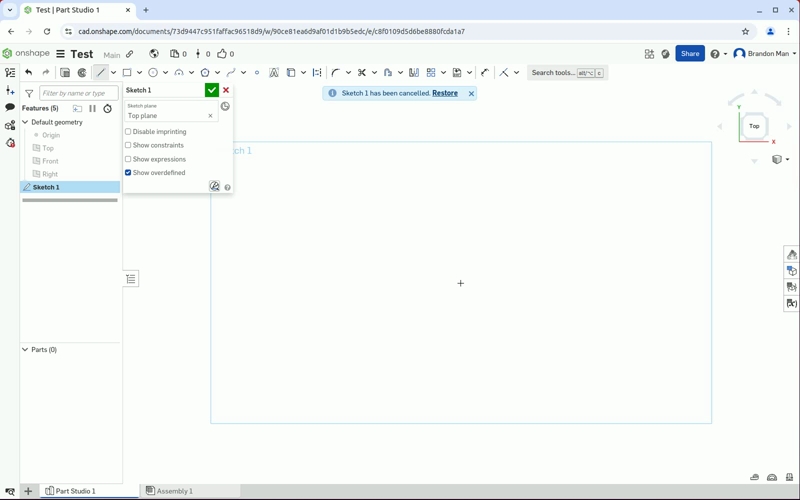
key_down(shift)
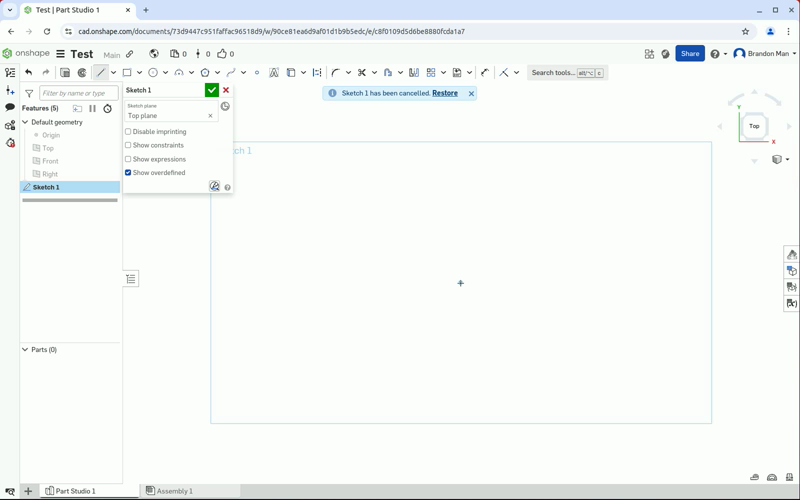
mouse_move(535, 282)
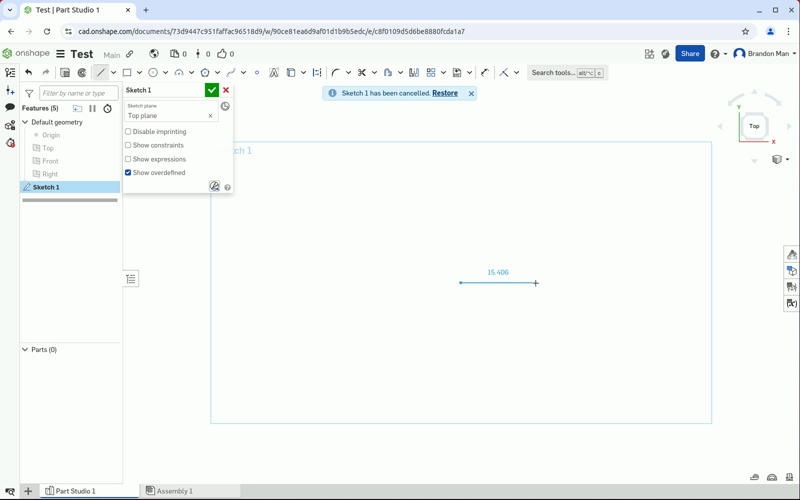
click(535, 282)
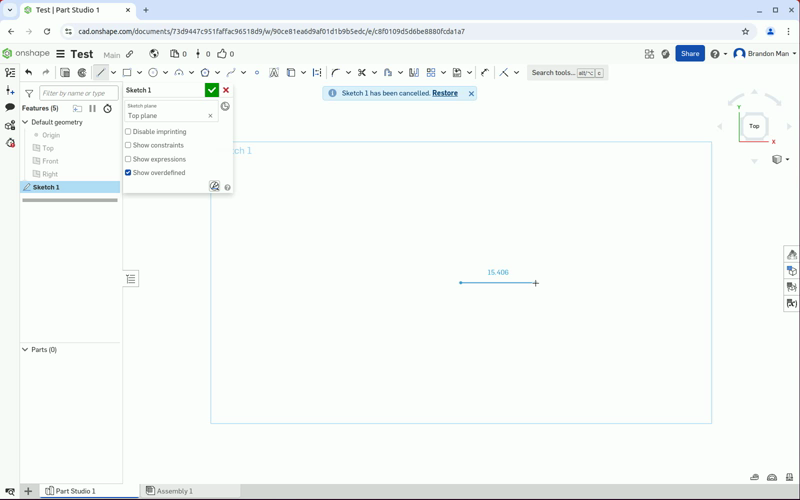
key_up(shift)
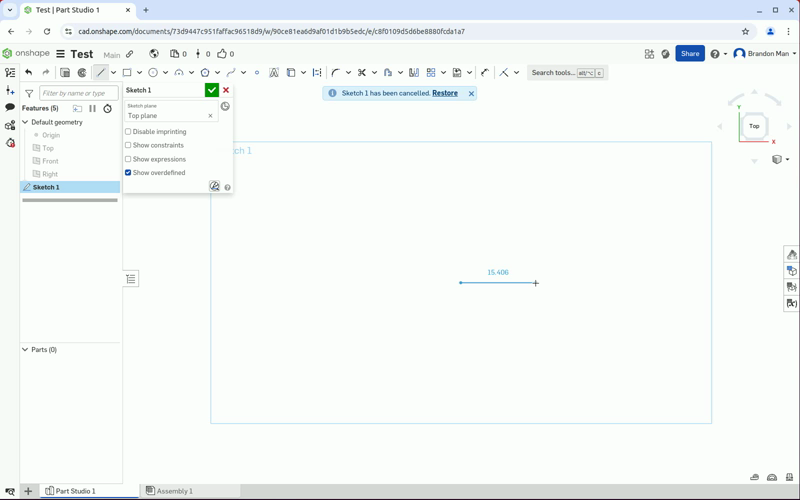
key_down(shift)
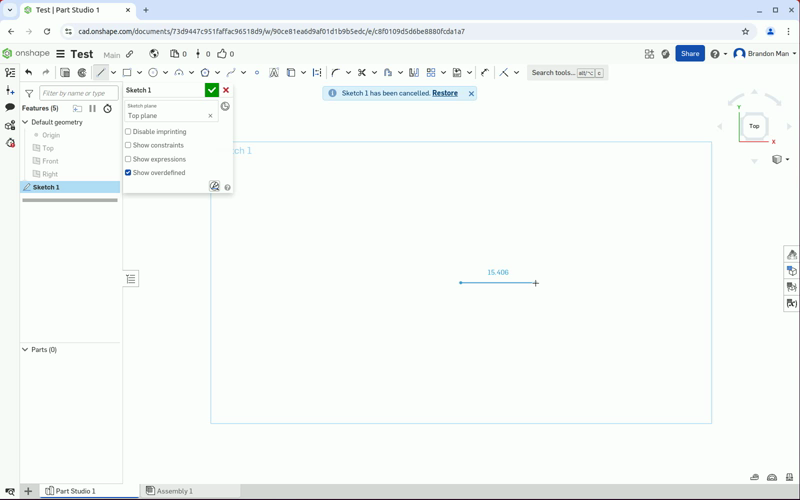
mouse_move(535, 170)
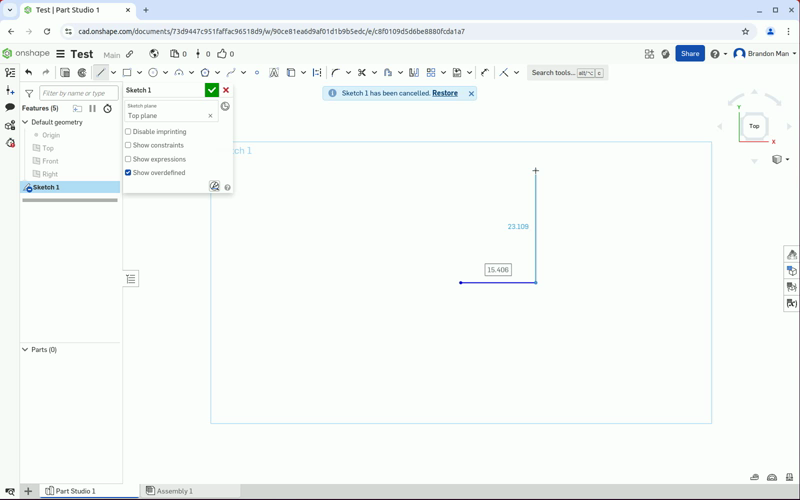
click(535, 170)
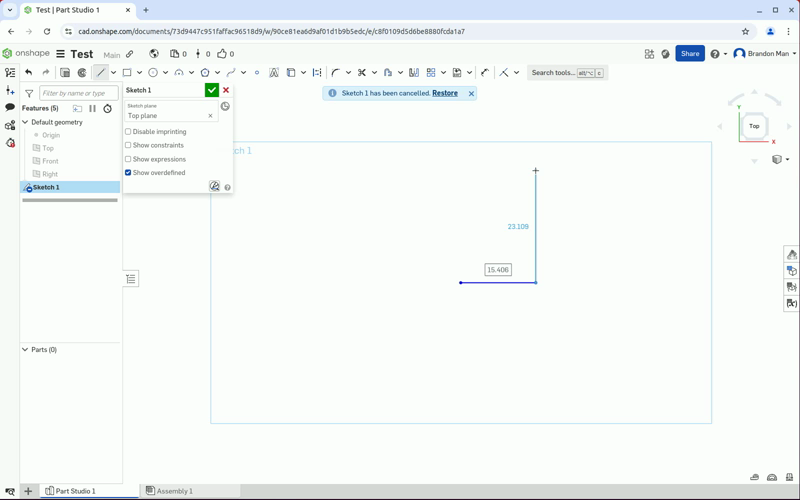
key_up(shift)
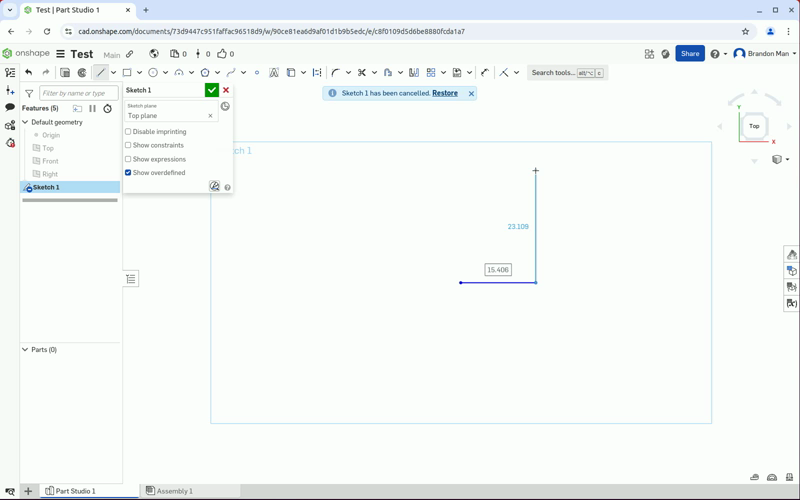
key_down(shift)
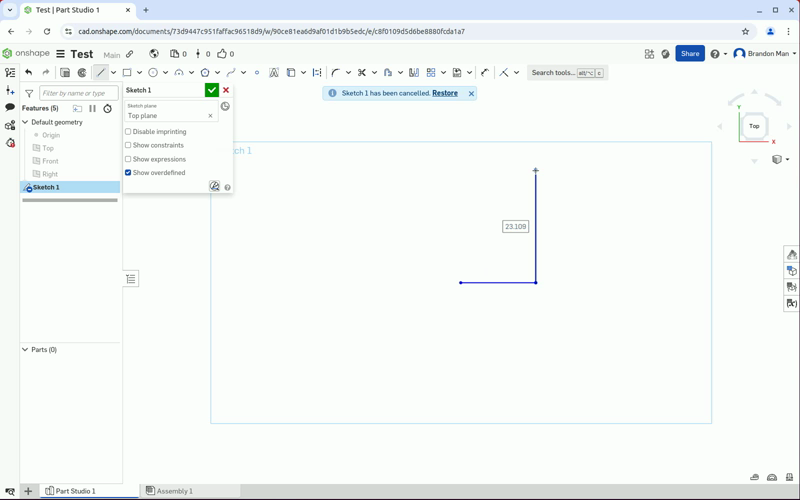
mouse_move(460, 170)
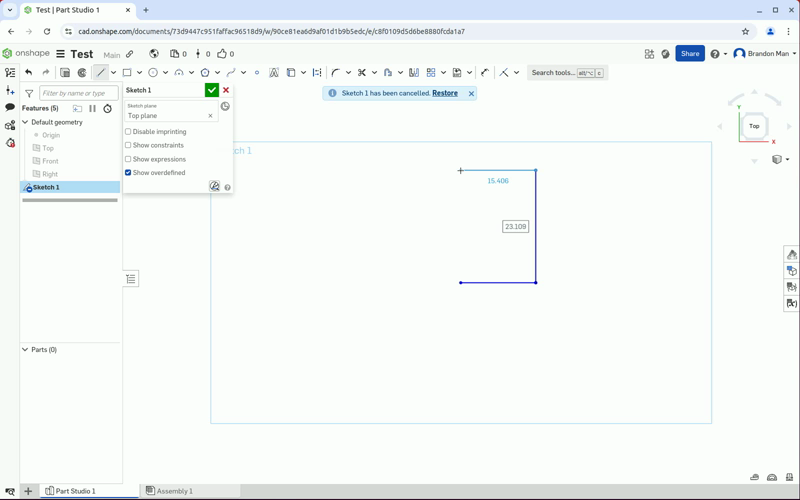
click(460, 170)
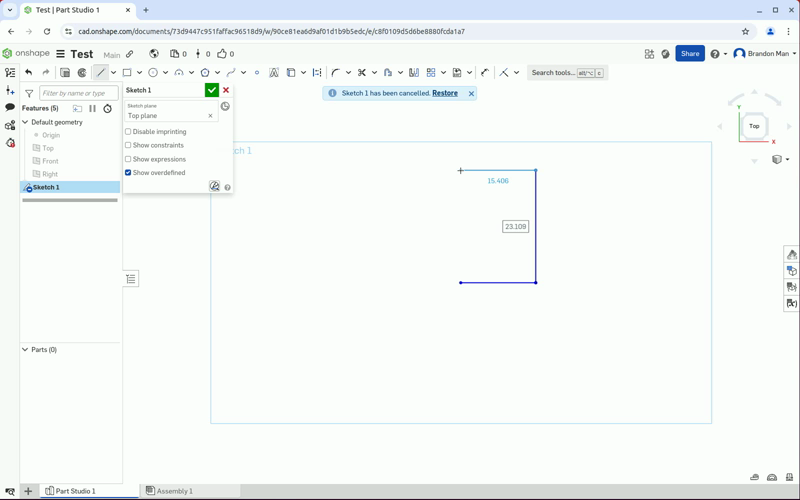
key_up(shift)
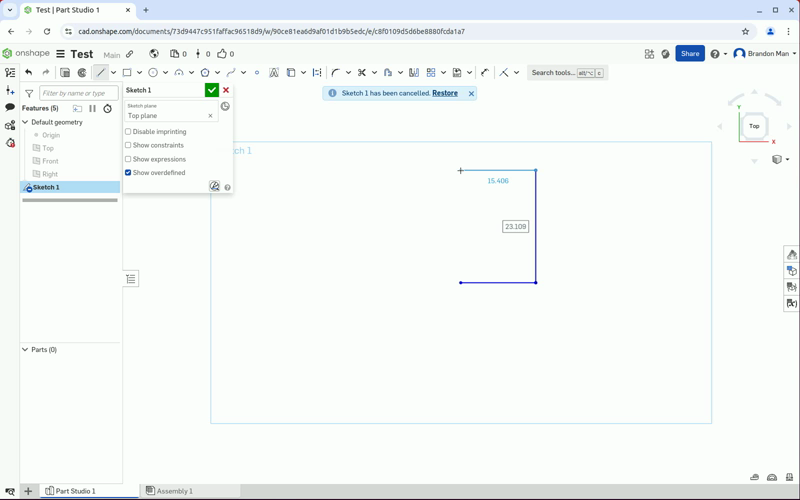
key_down(shift)
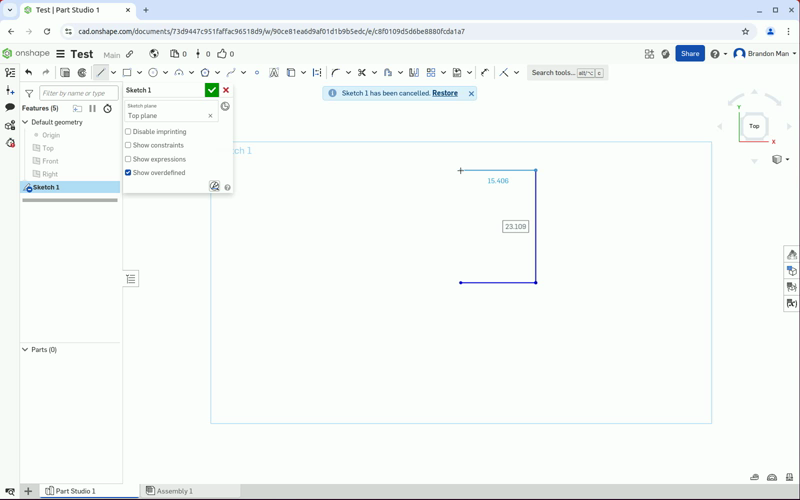
mouse_move(460, 282)
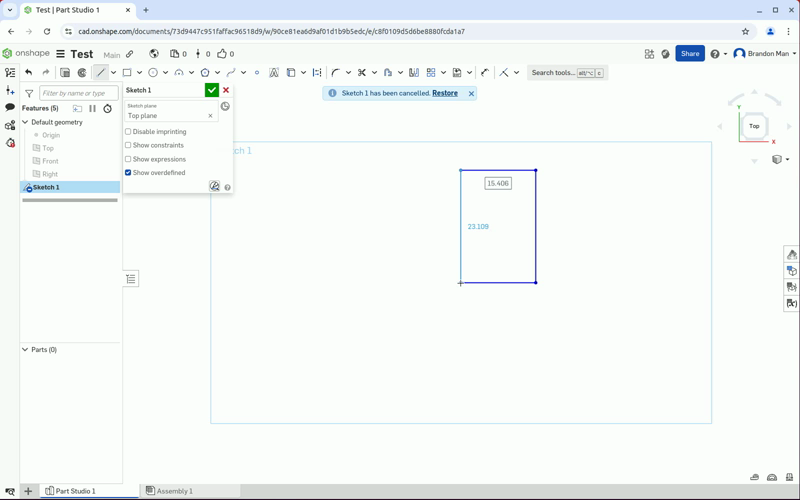
key_up(shift)
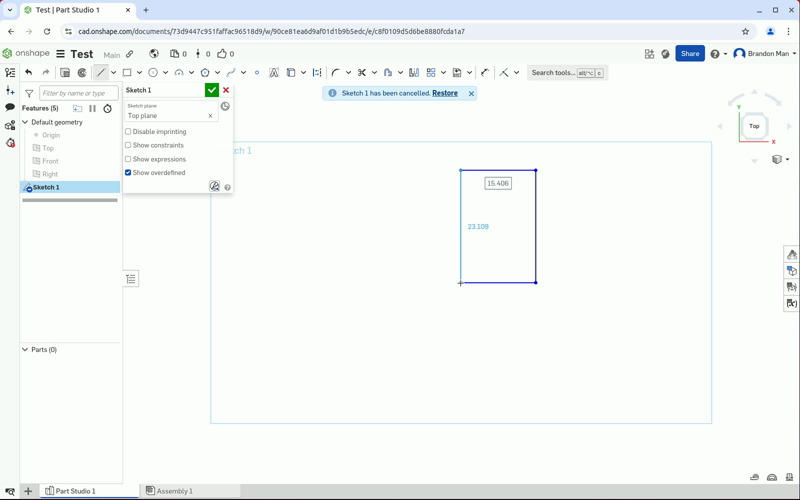
click(460, 282)
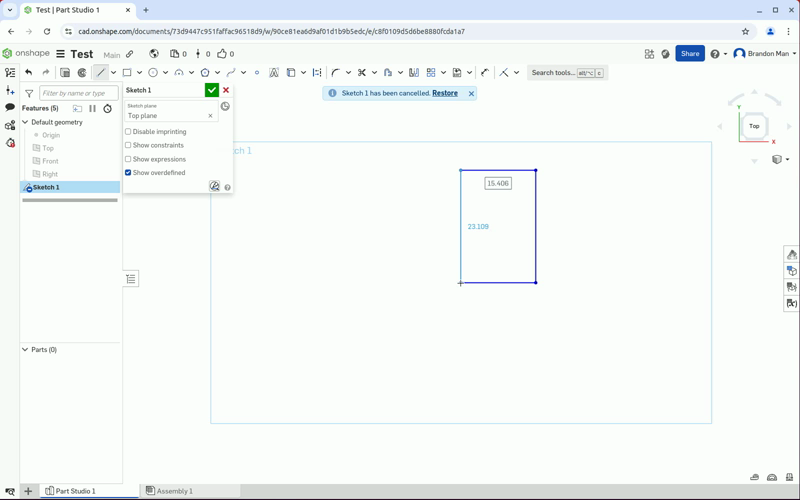
key(esc)
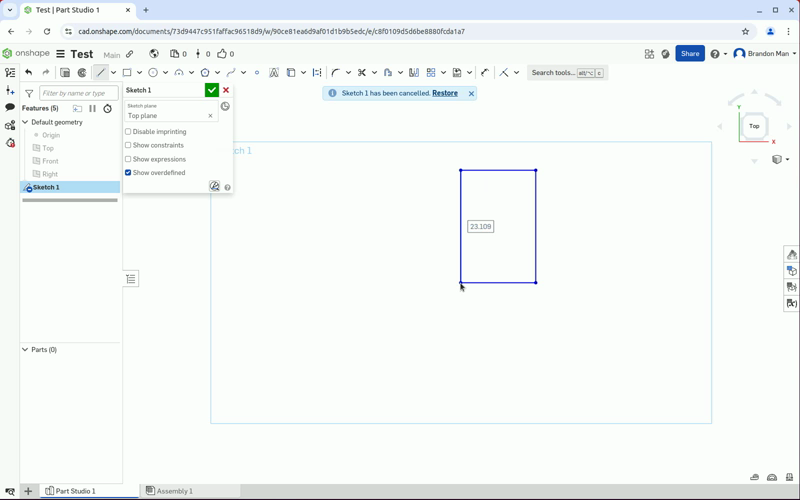
mouse_move(492, 213)
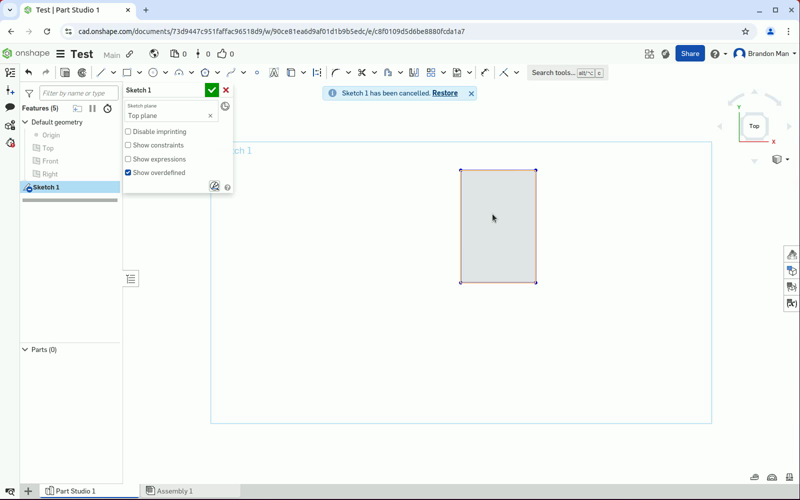
click(492, 213)
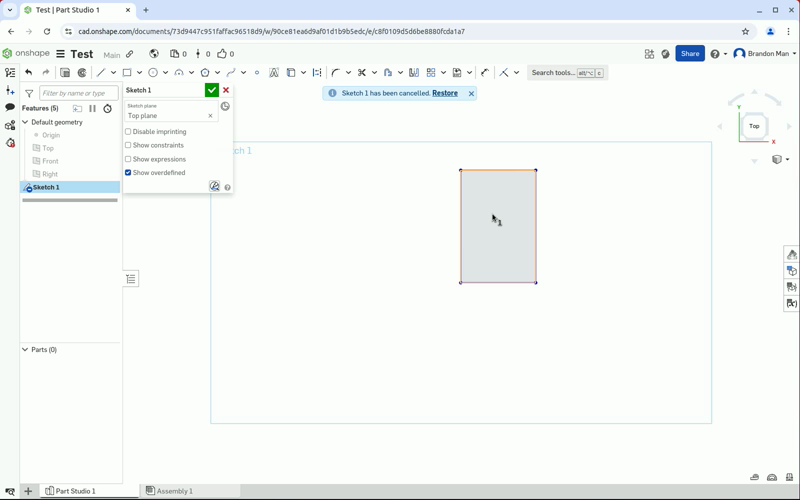
mouse_move(73, 352)
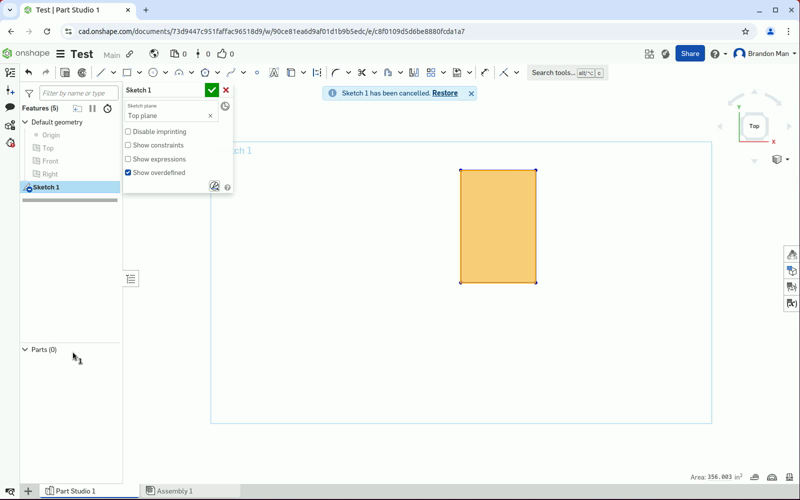
key(shift+y)
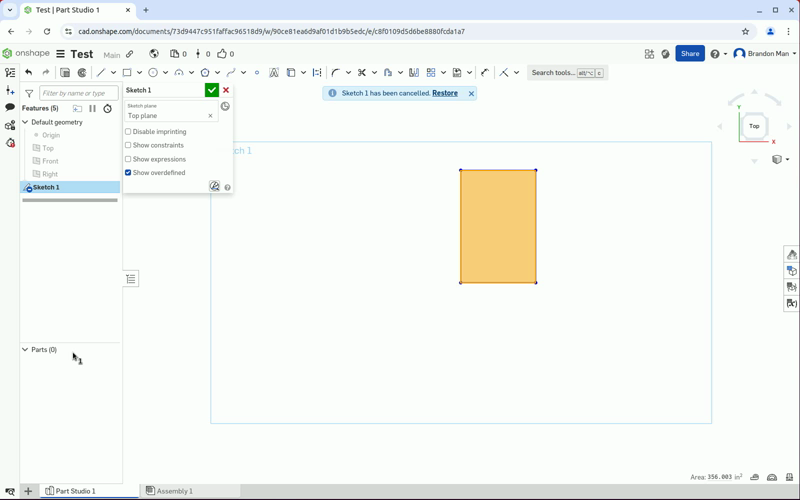
key(shift+e)
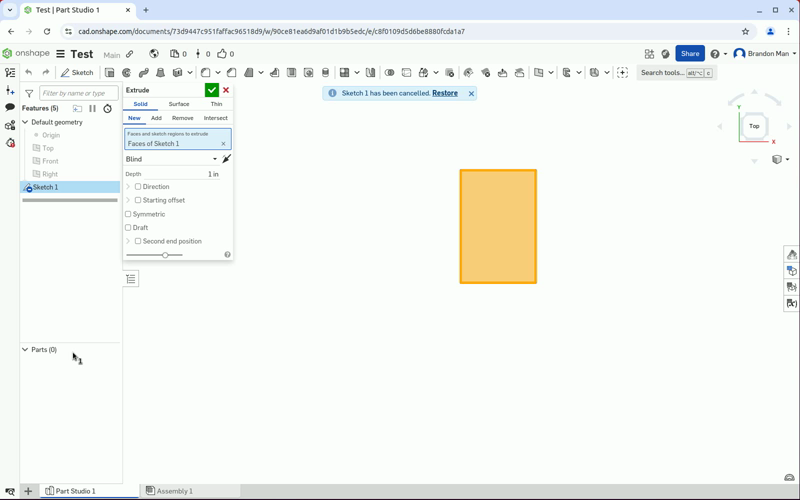
mouse_move(143, 106)
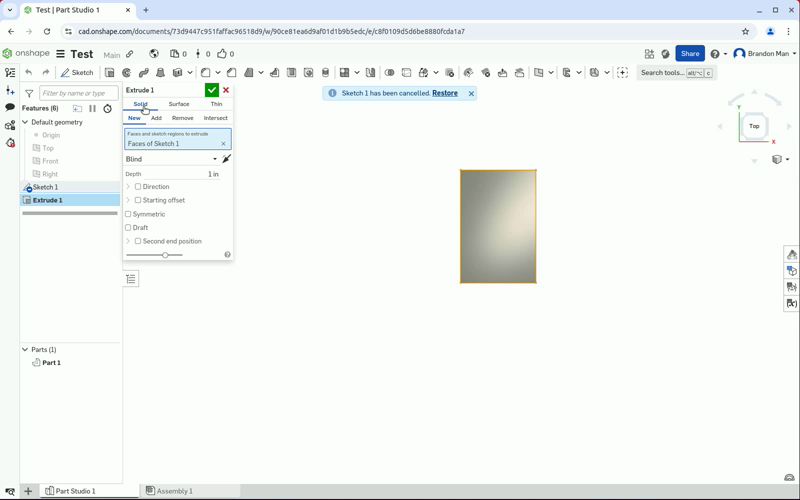
click(143, 106)
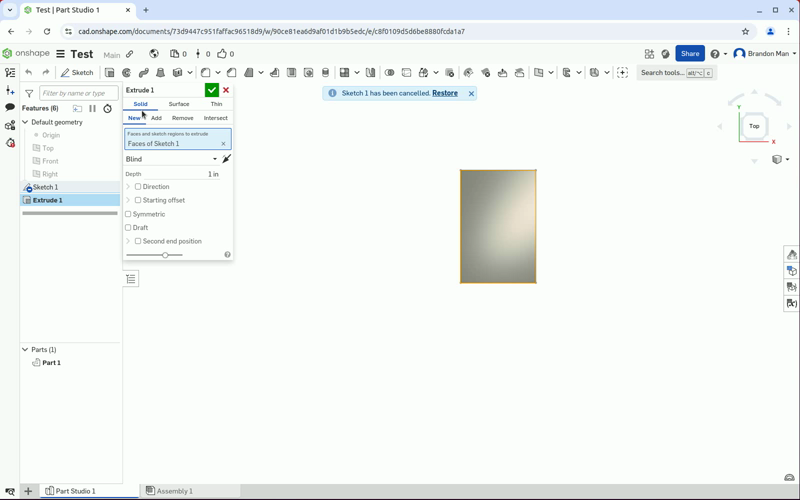
mouse_move(137, 120)
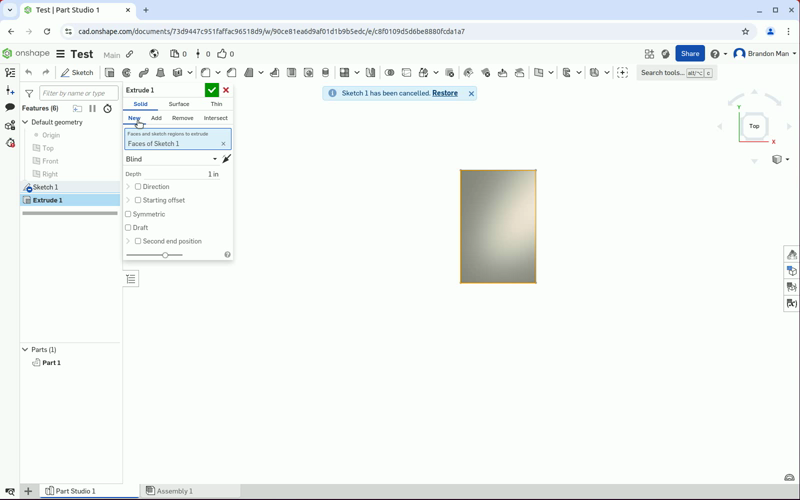
click(137, 120)
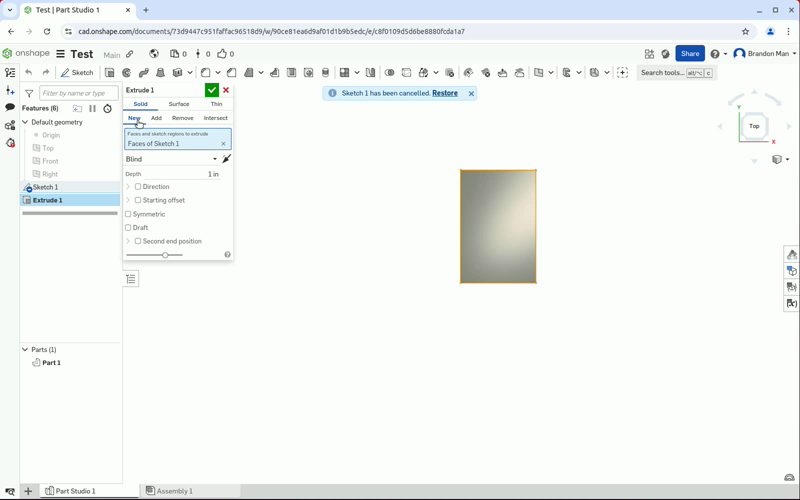
key(tab, 4)
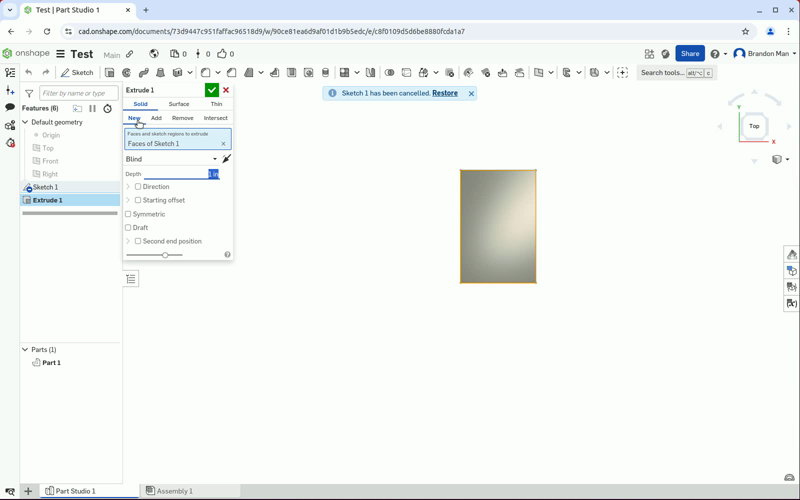
text(9.147)
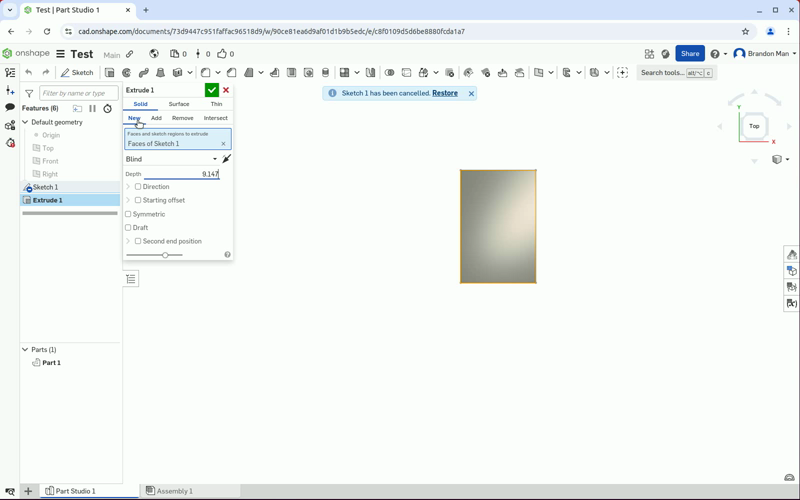
key(enter)
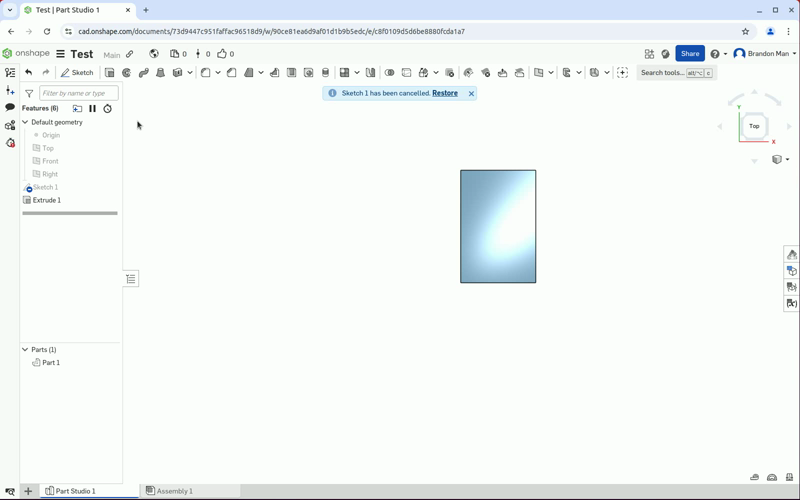
key(shift+h)
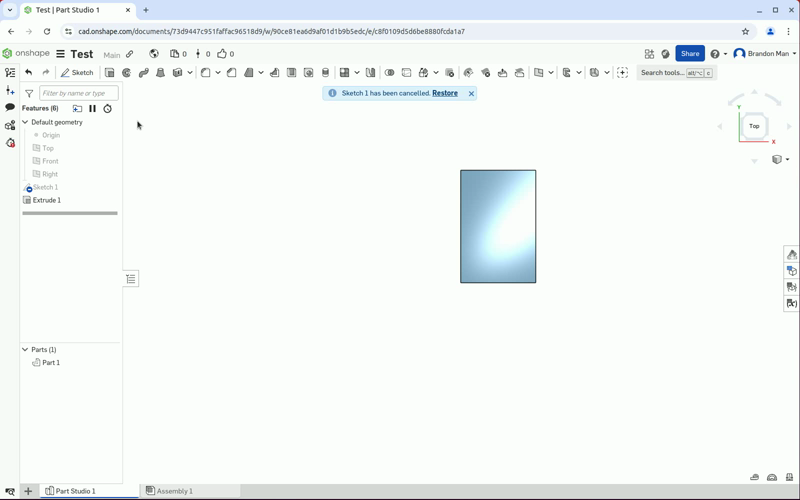
key(shift+h)
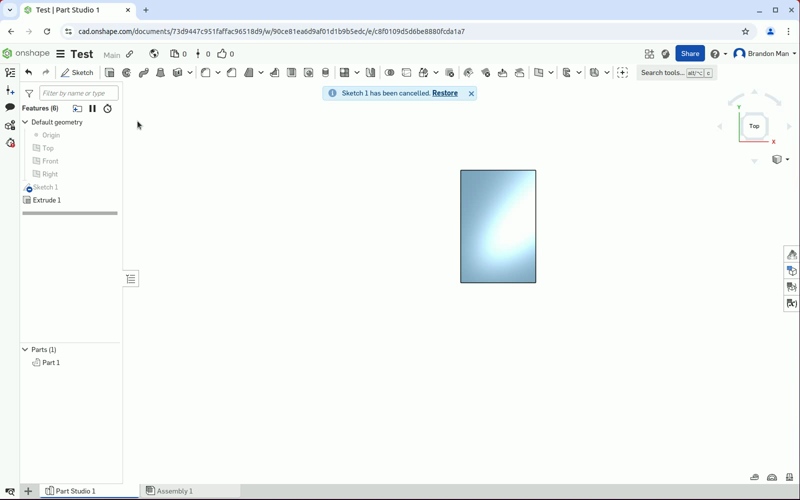
mouse_move(73, 189)
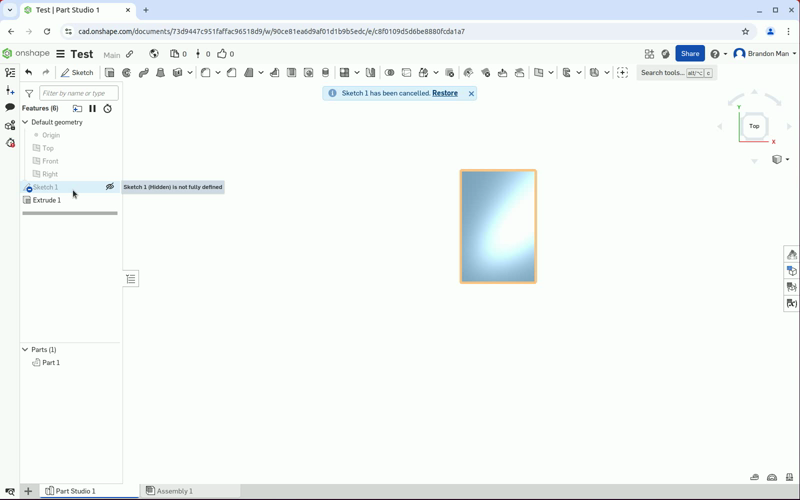
click(73, 189)
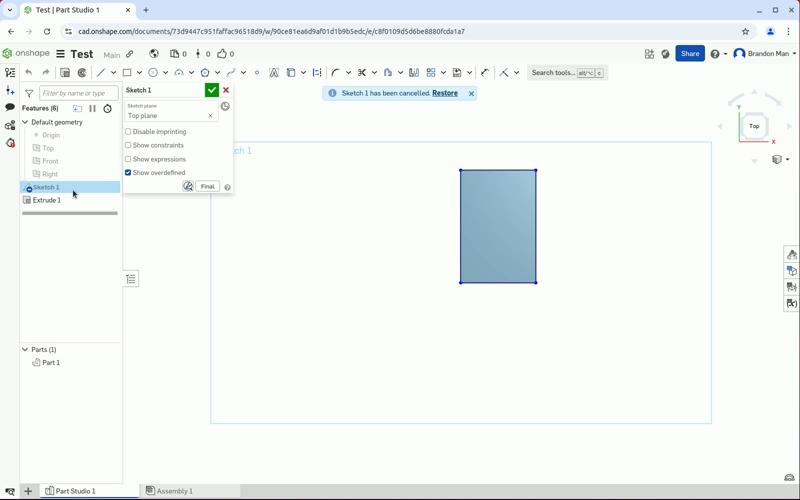
mouse_move(229, 92)
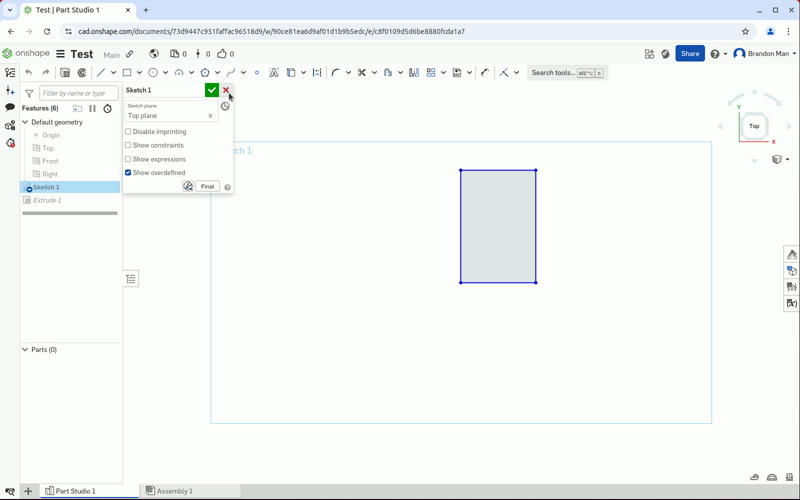
click(229, 92)
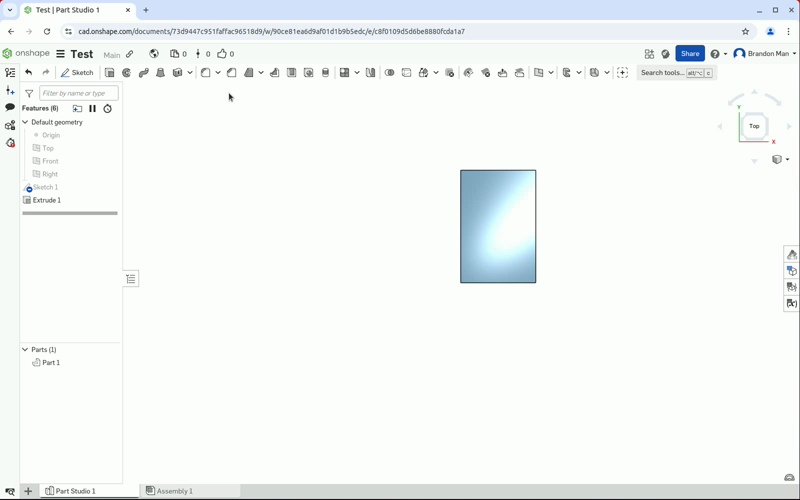
mouse_move(541, 75)
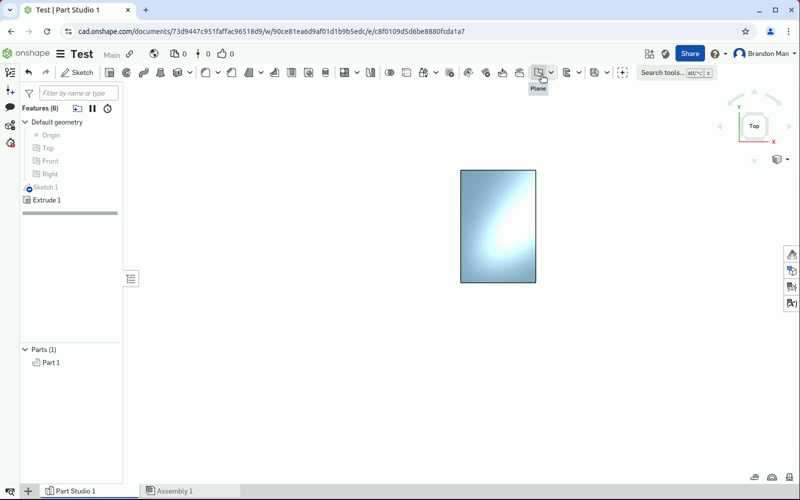
click(541, 75)
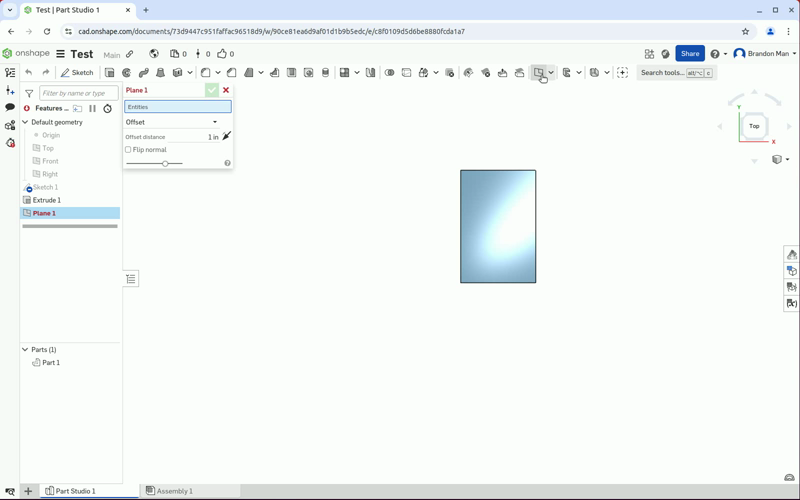
mouse_move(73, 150)
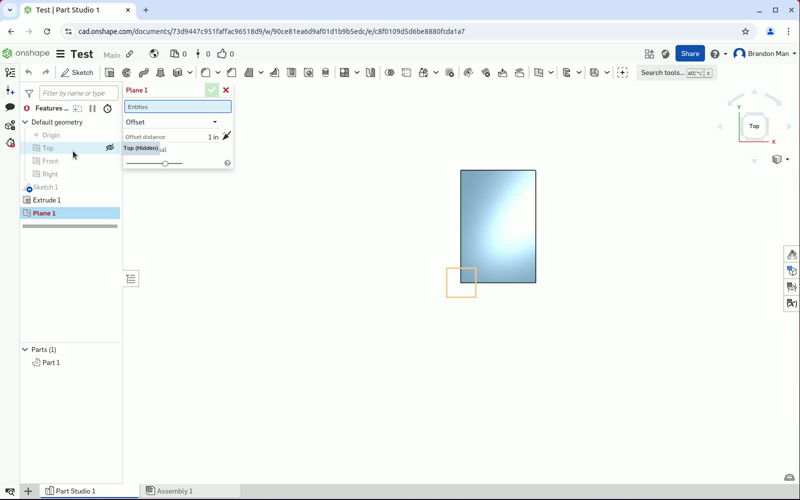
click(73, 150)
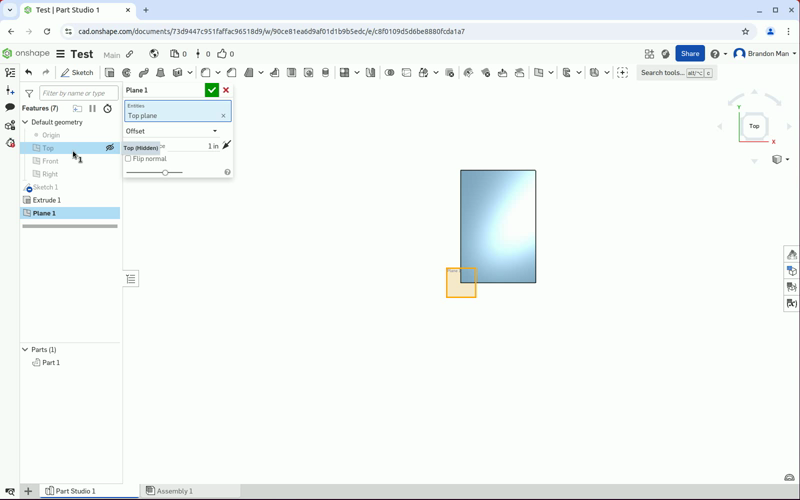
key(tab, 2)
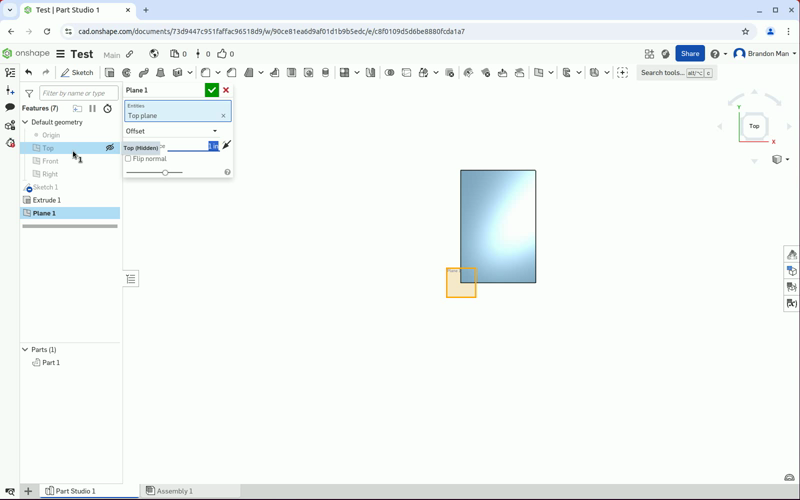
text(9.151)
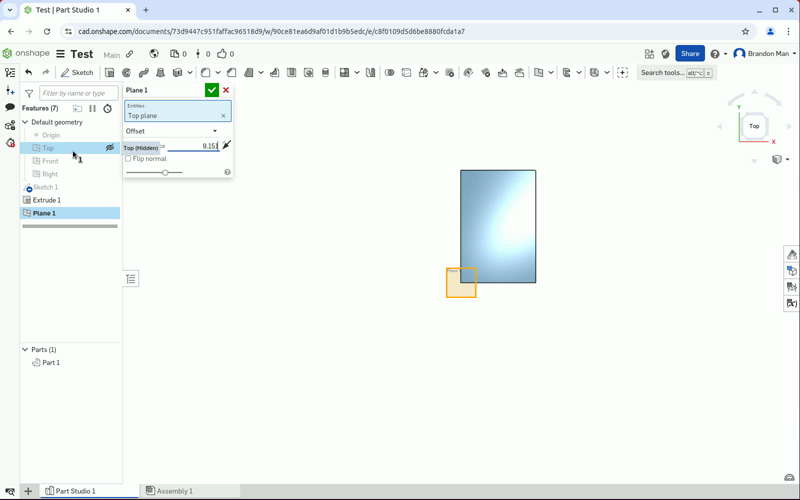
key(enter, 2)
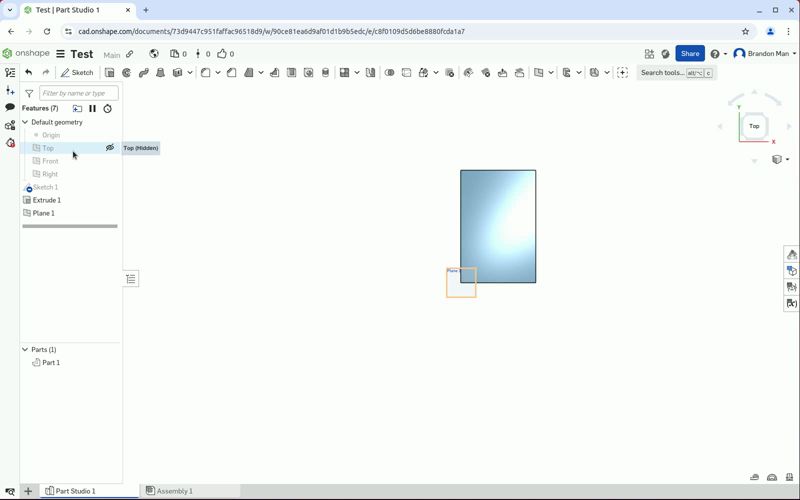
key(shift+s)
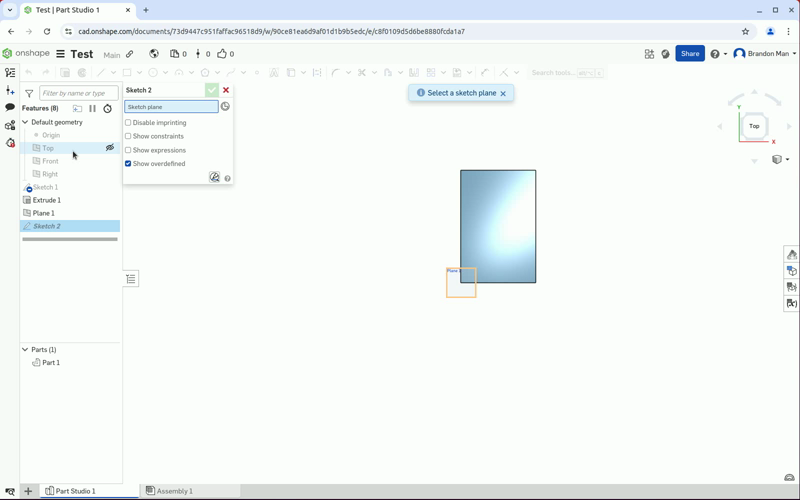
mouse_move(73, 215)
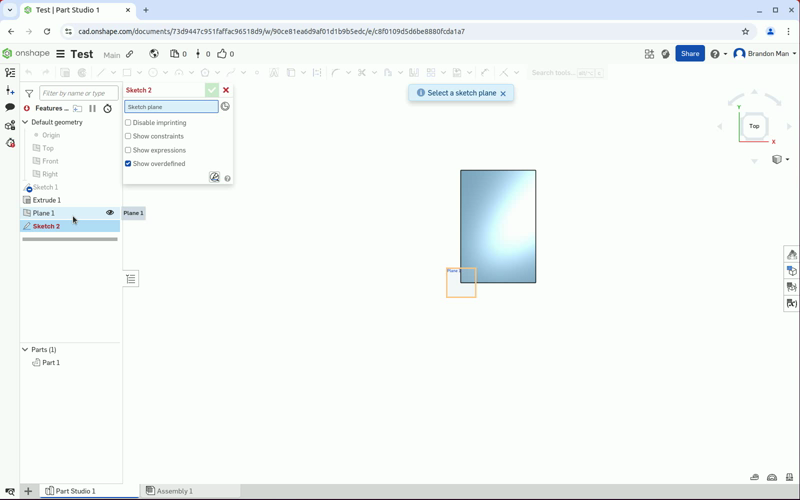
click(73, 215)
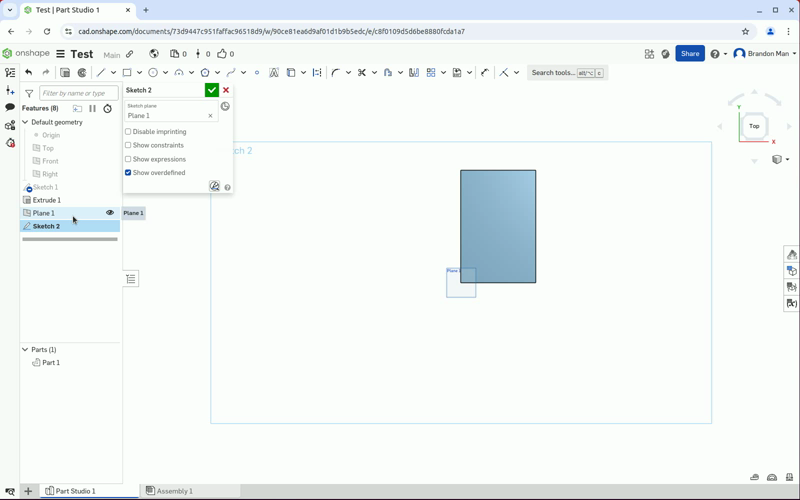
mouse_move(73, 352)
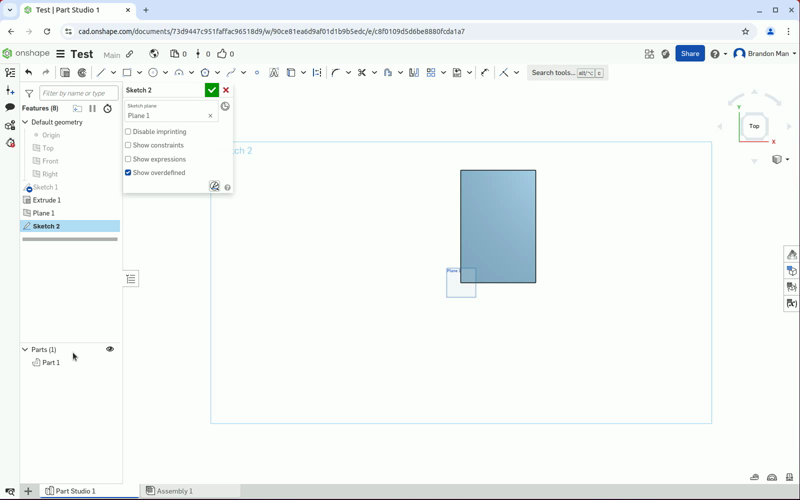
key(y)
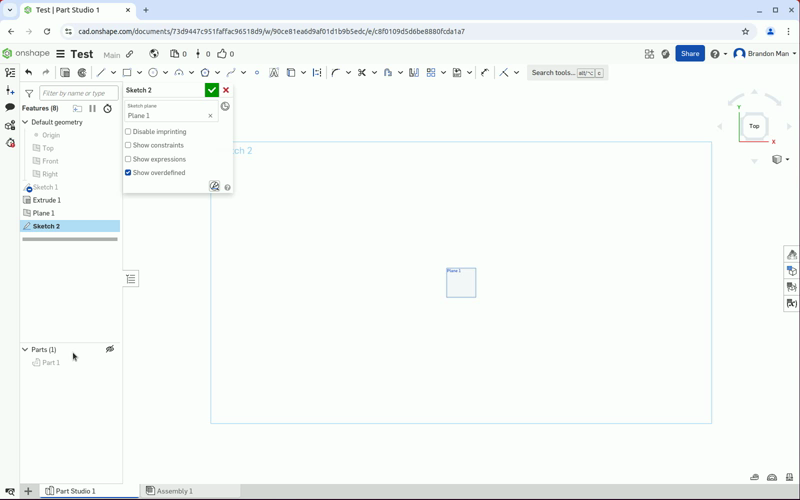
key(l)
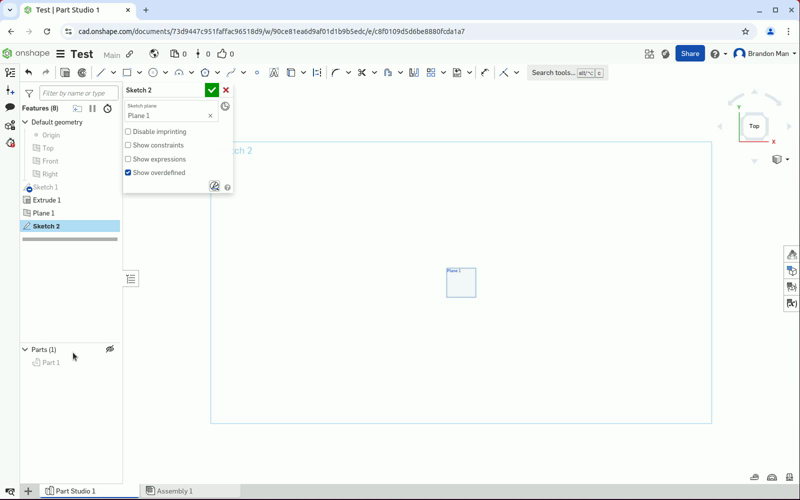
key_down(shift)
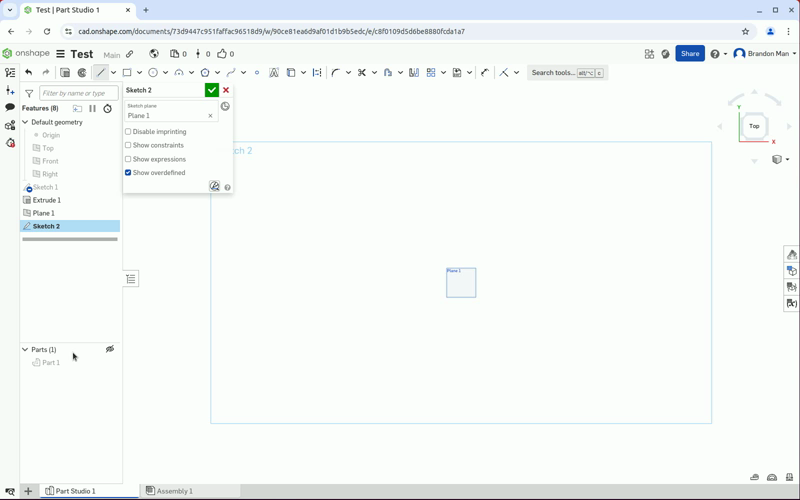
mouse_move(460, 282)
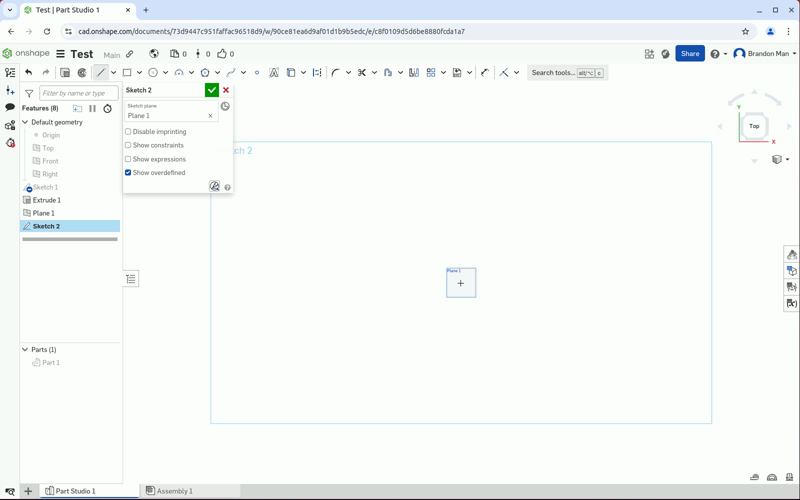
click(460, 282)
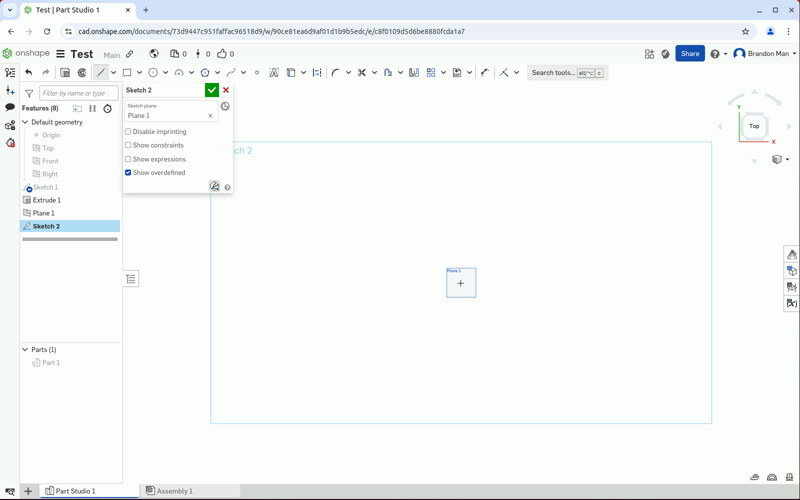
key_up(shift)
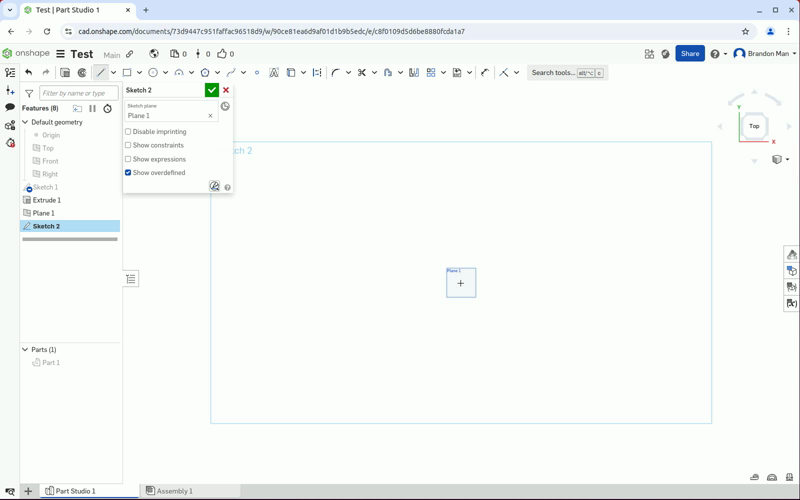
key_down(shift)
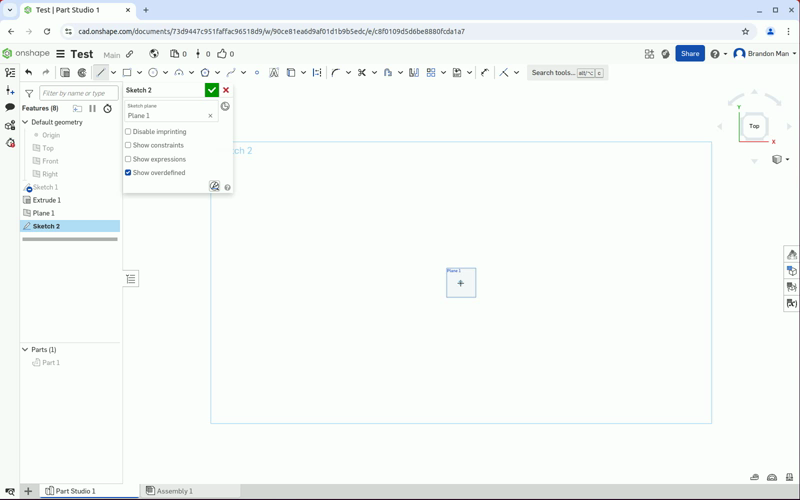
mouse_move(490, 282)
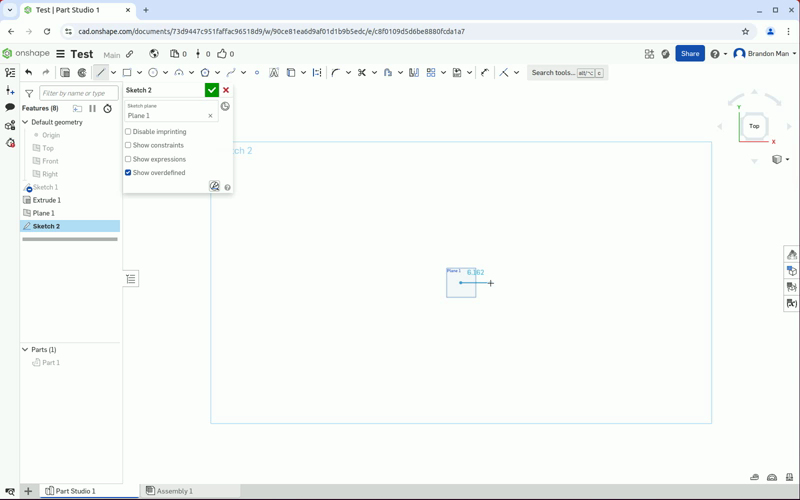
mouse_move(483, 282)
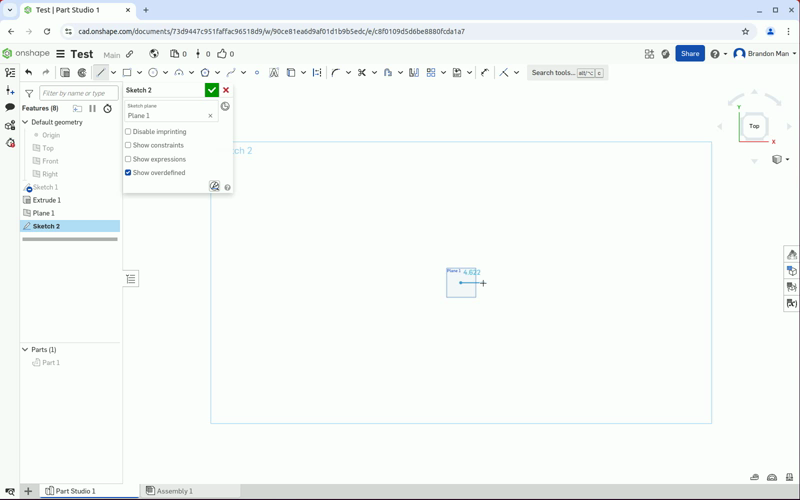
click(483, 282)
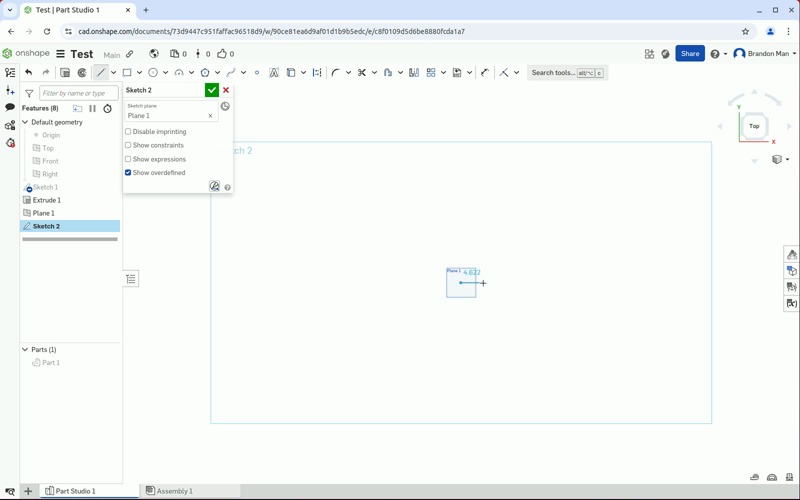
key_up(shift)
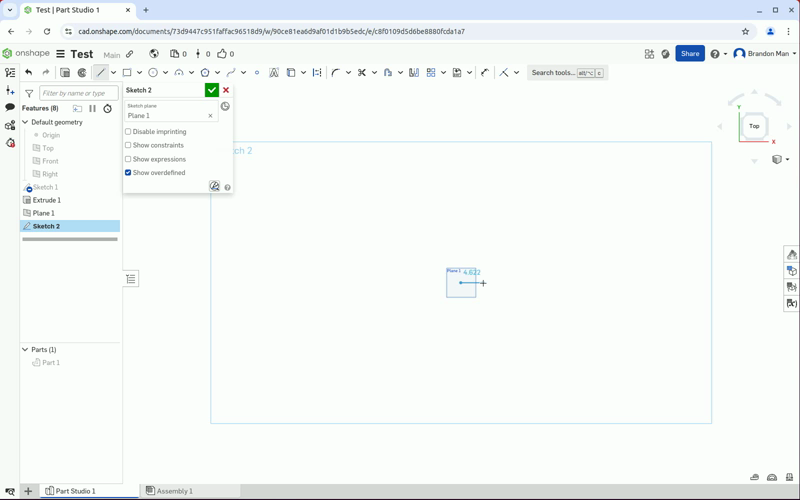
key_down(shift)
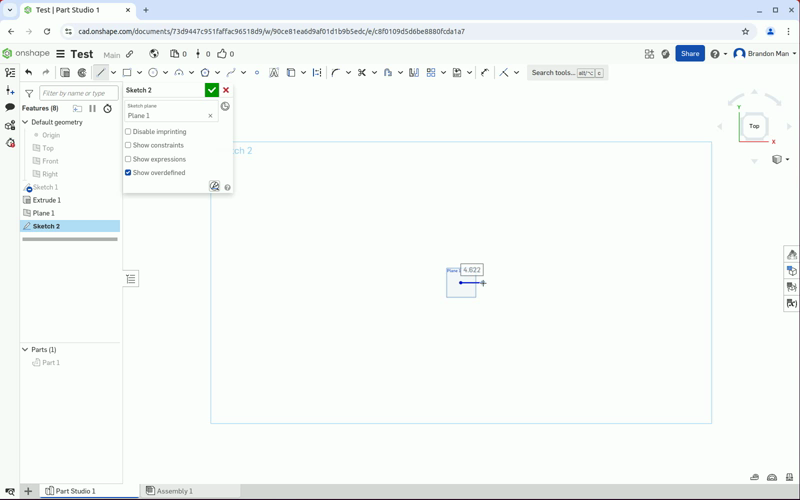
mouse_move(483, 170)
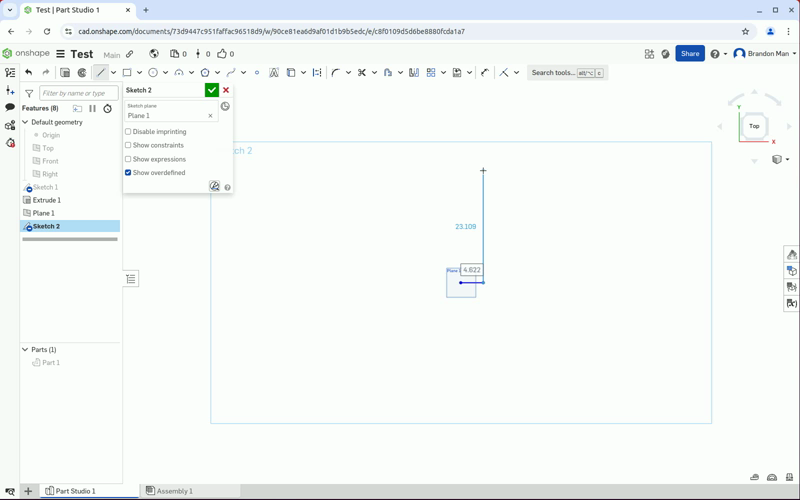
click(483, 170)
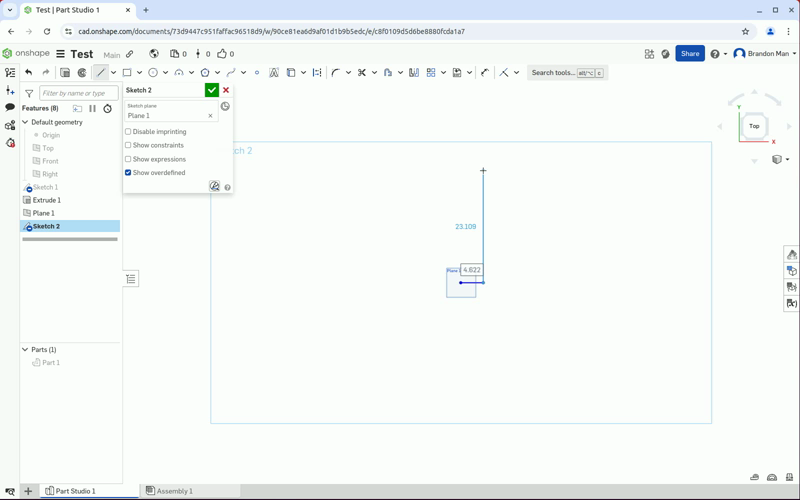
key_up(shift)
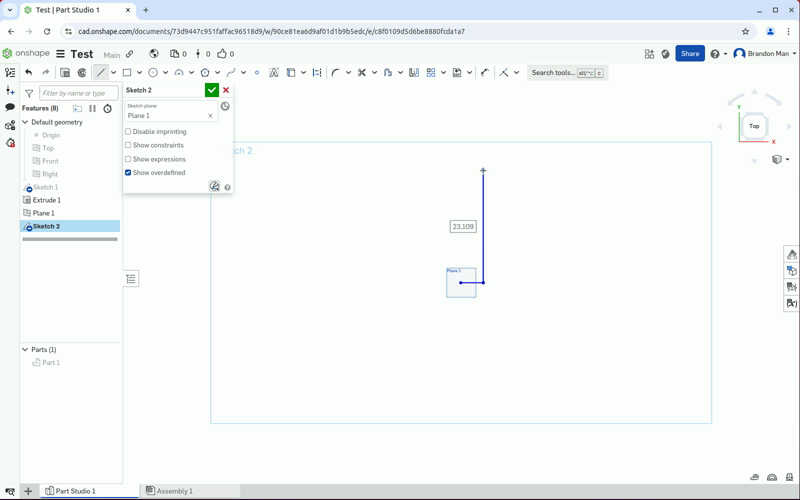
key_down(shift)
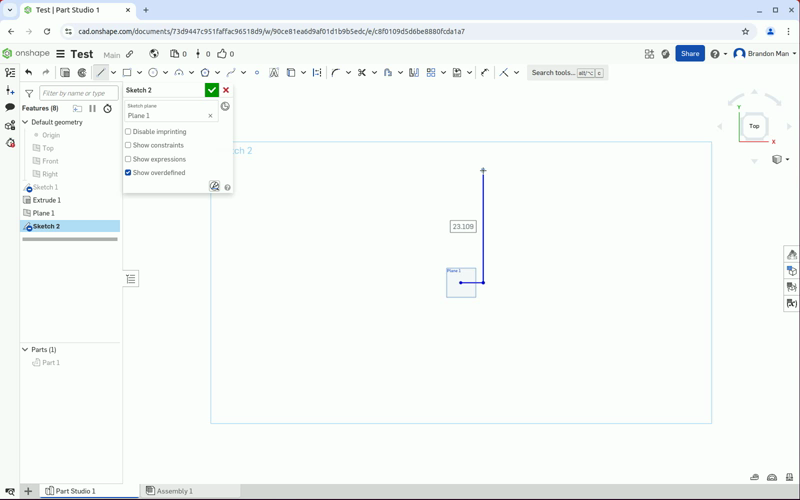
mouse_move(513, 170)
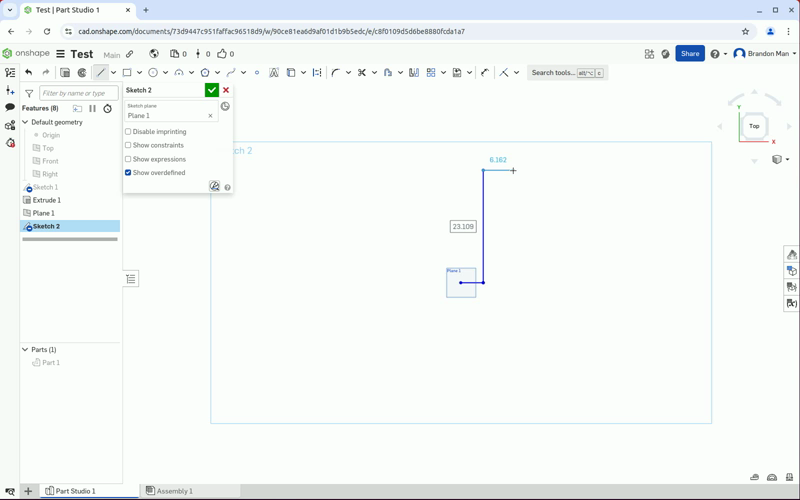
mouse_move(460, 170)
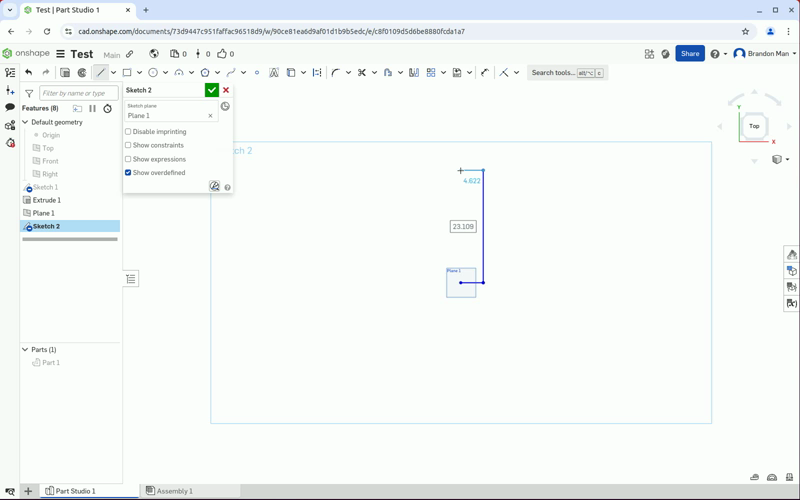
click(460, 170)
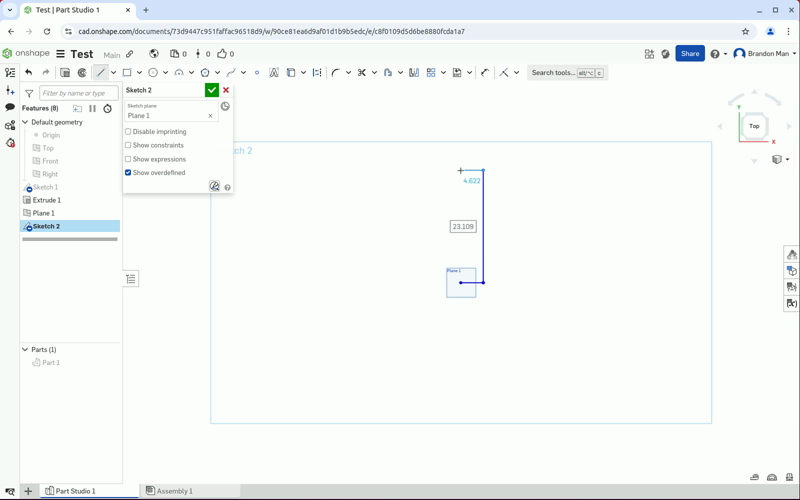
key_up(shift)
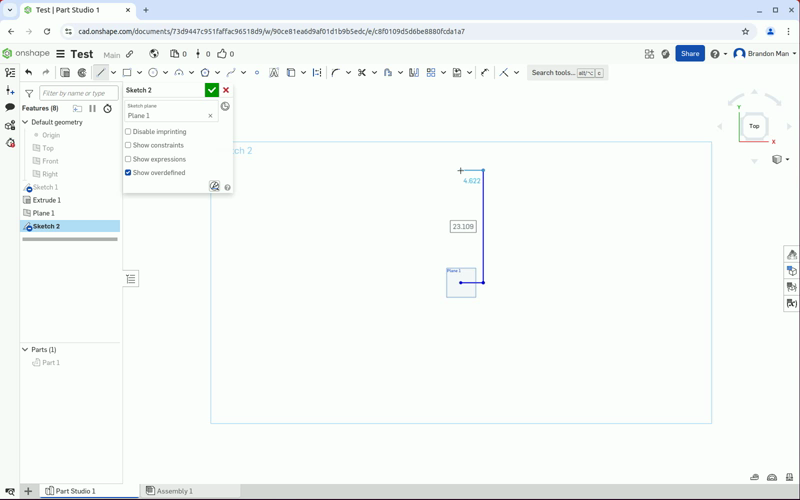
key_down(shift)
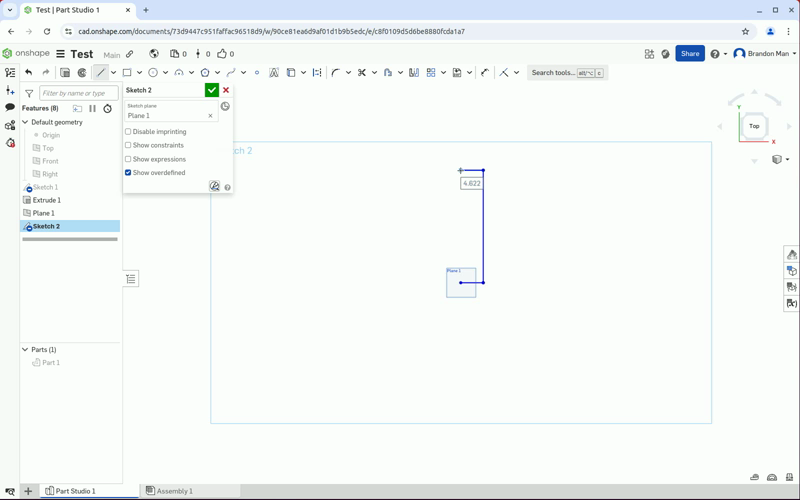
mouse_move(460, 282)
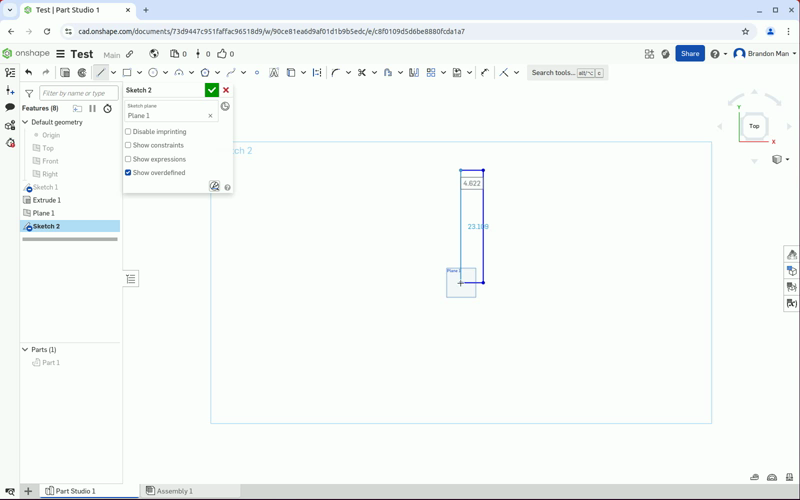
key_up(shift)
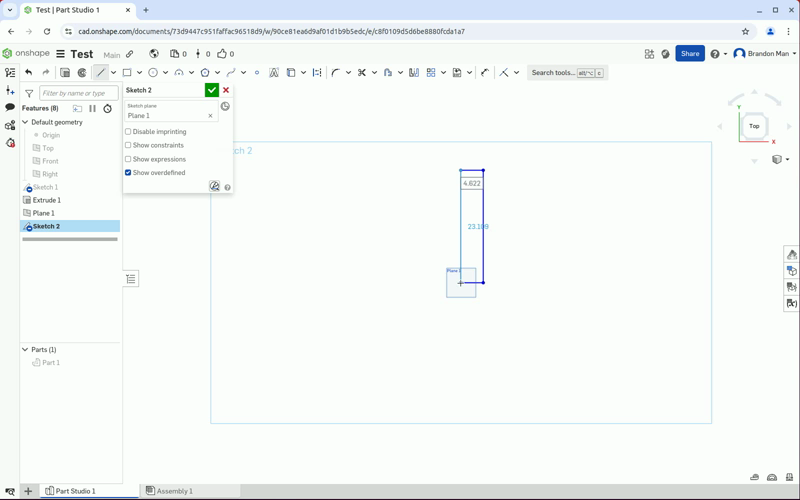
click(460, 282)
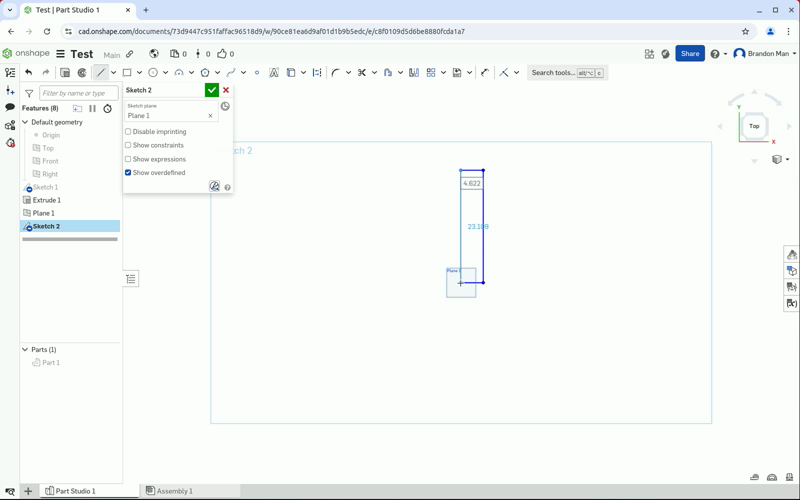
key(esc)
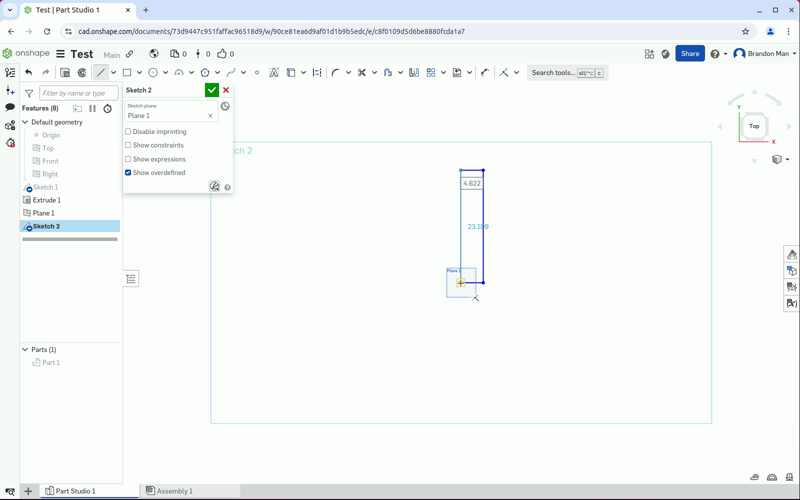
mouse_move(466, 245)
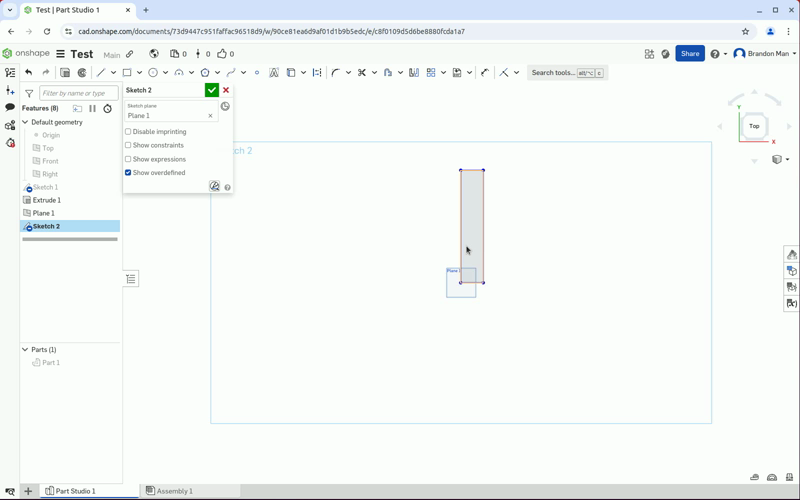
click(466, 245)
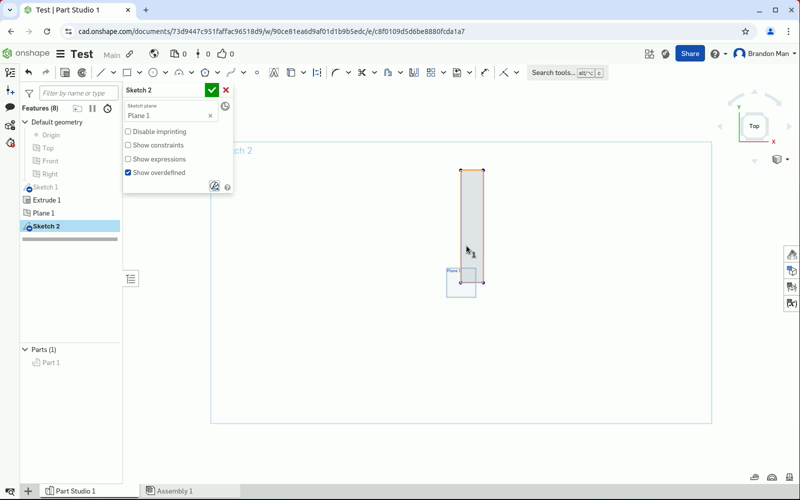
mouse_move(73, 352)
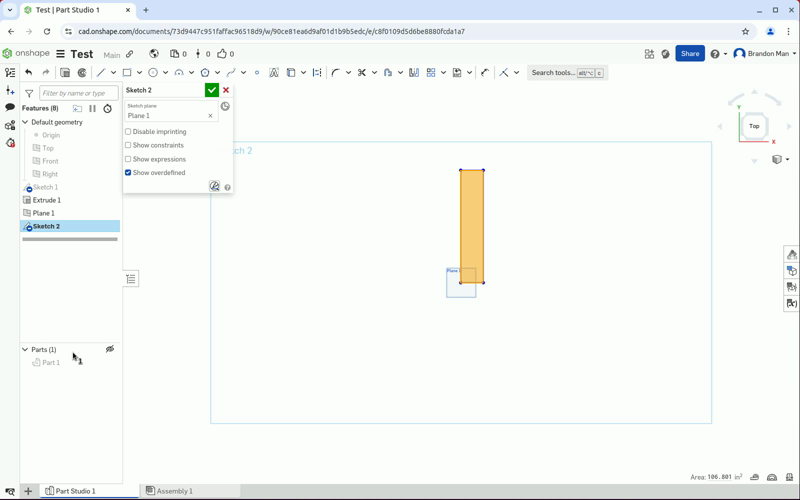
key(shift+y)
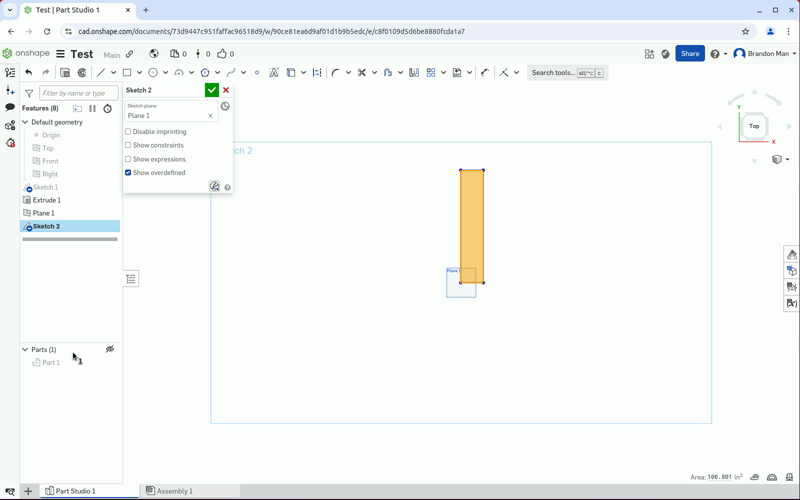
key(shift+e)
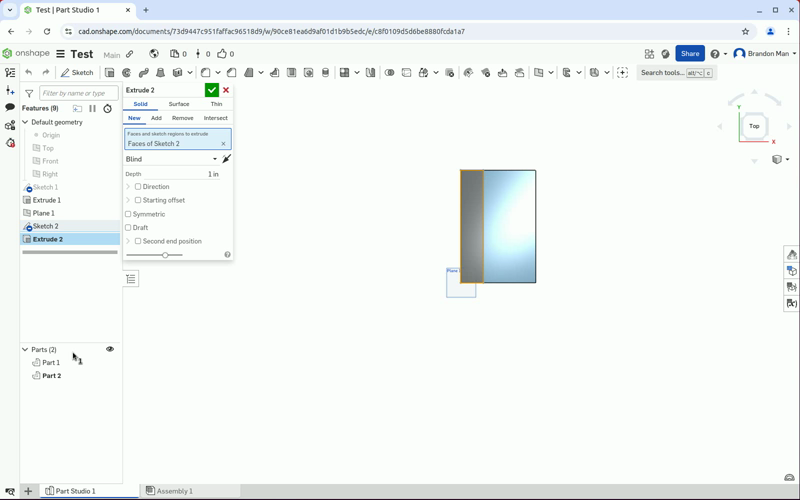
mouse_move(143, 106)
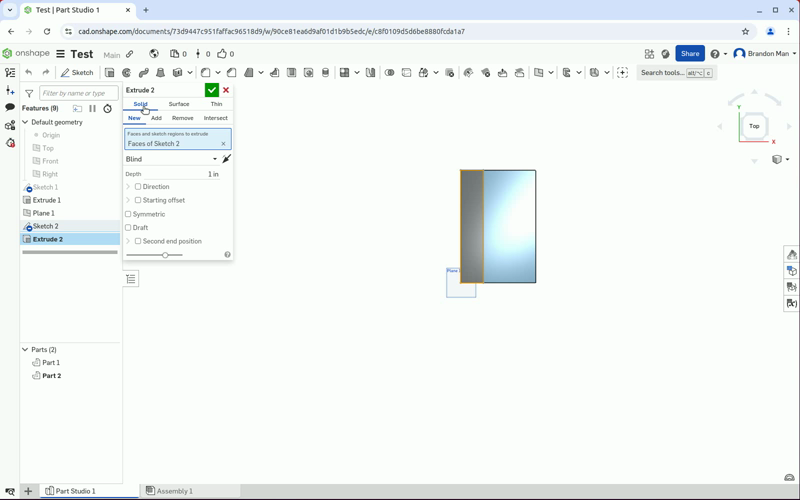
click(143, 106)
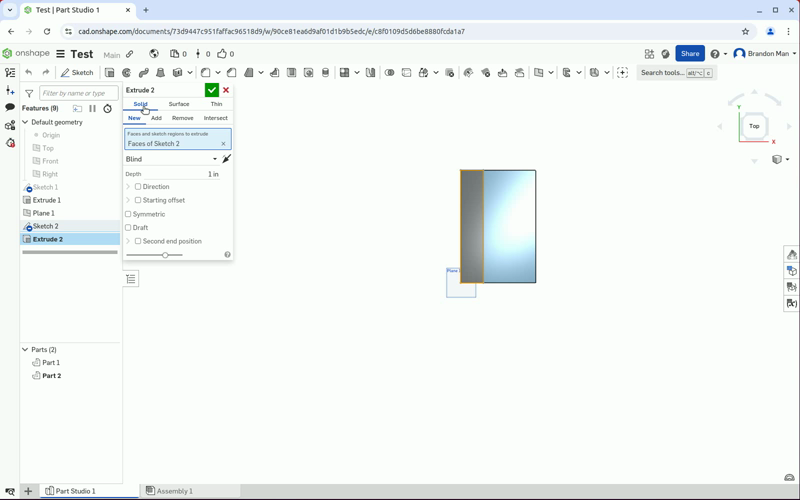
mouse_move(186, 120)
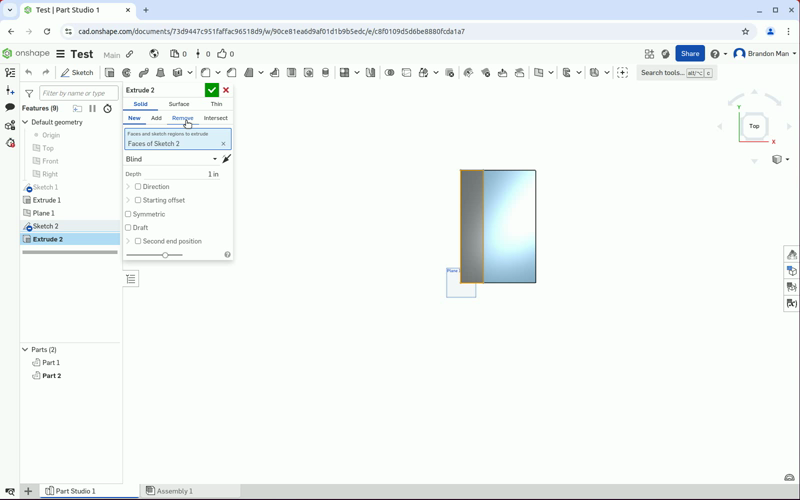
click(186, 120)
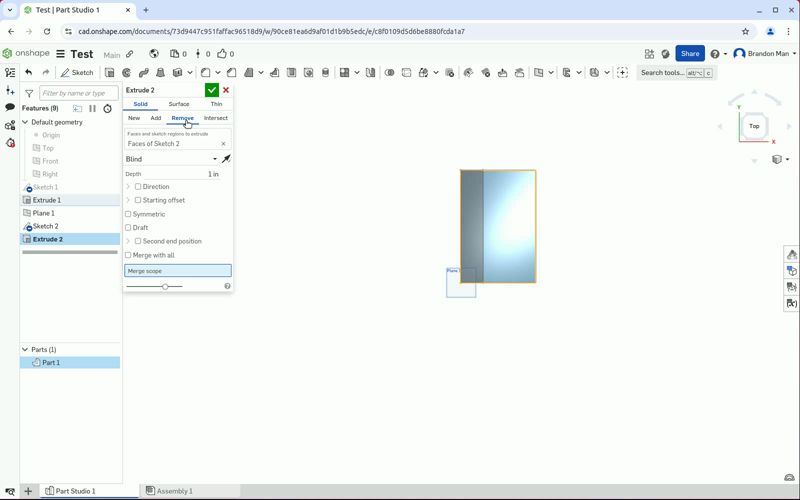
key(tab, 4)
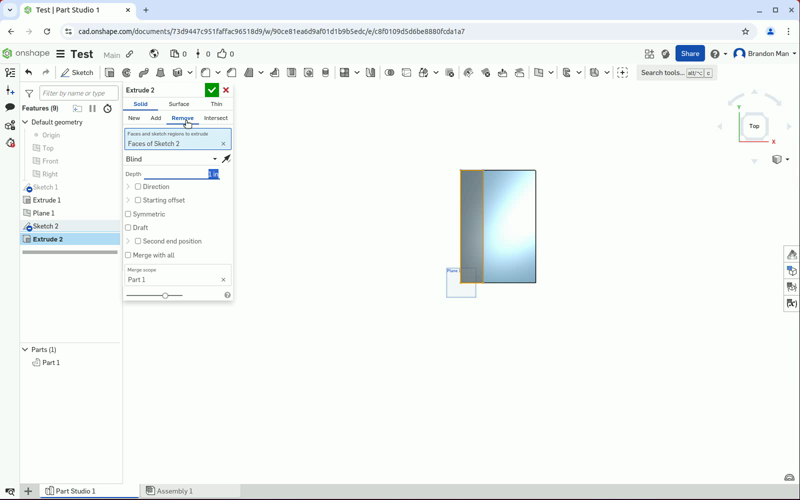
text(4.574)
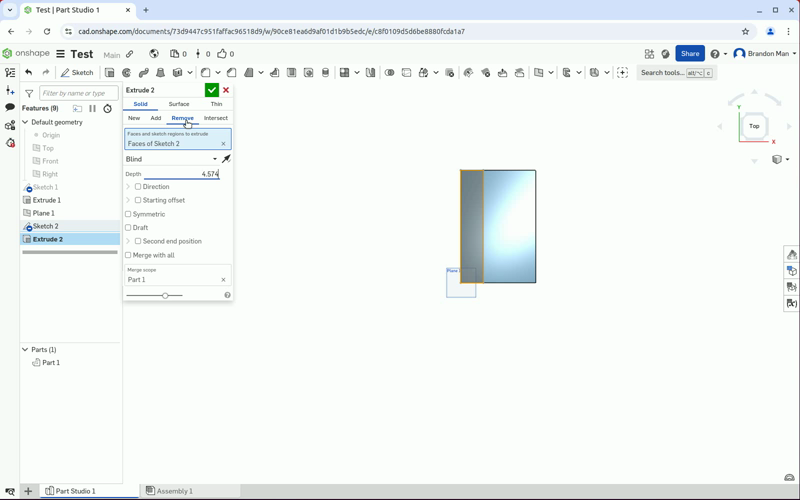
key(tab, 6)
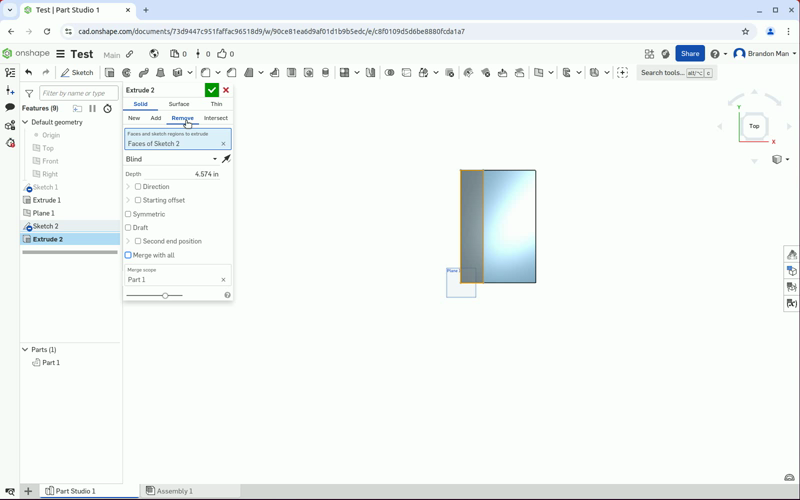
key(space)
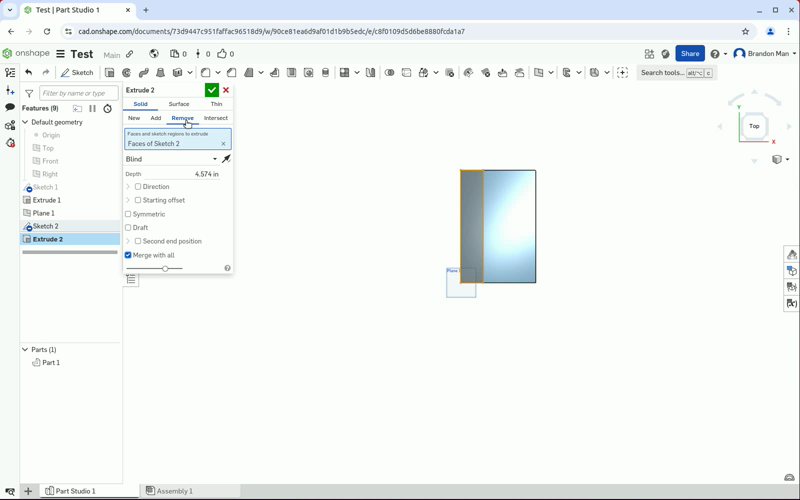
key(enter)
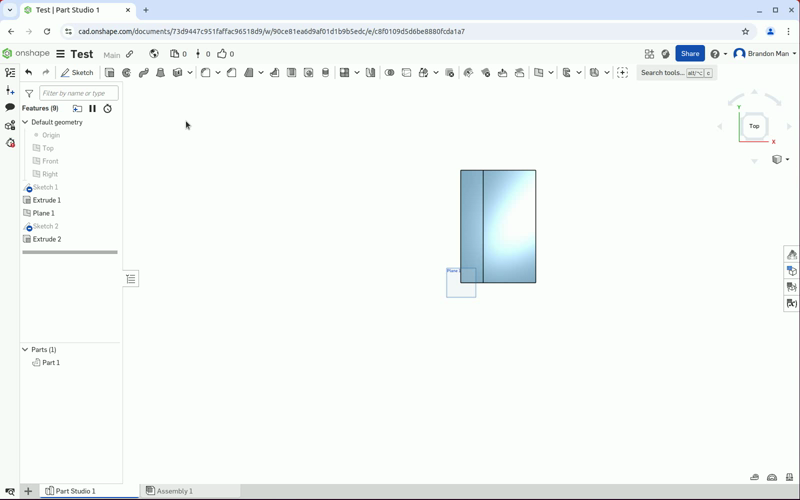
key(shift+h)
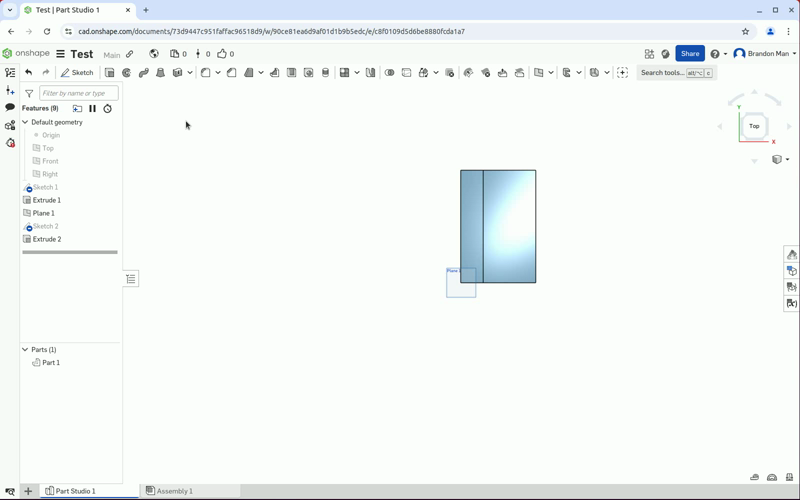
key(shift+h)
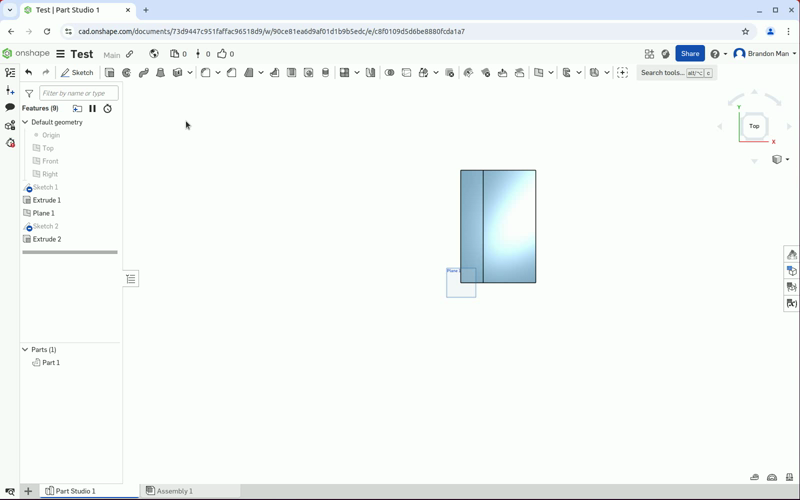
mouse_move(73, 189)
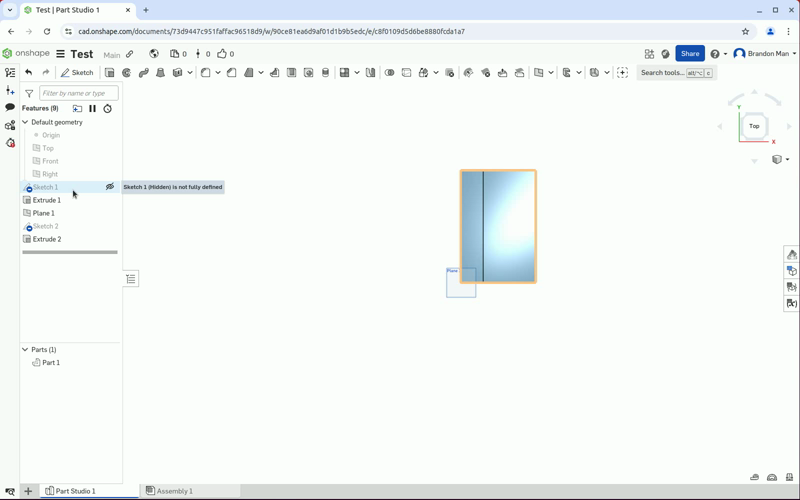
click(73, 189)
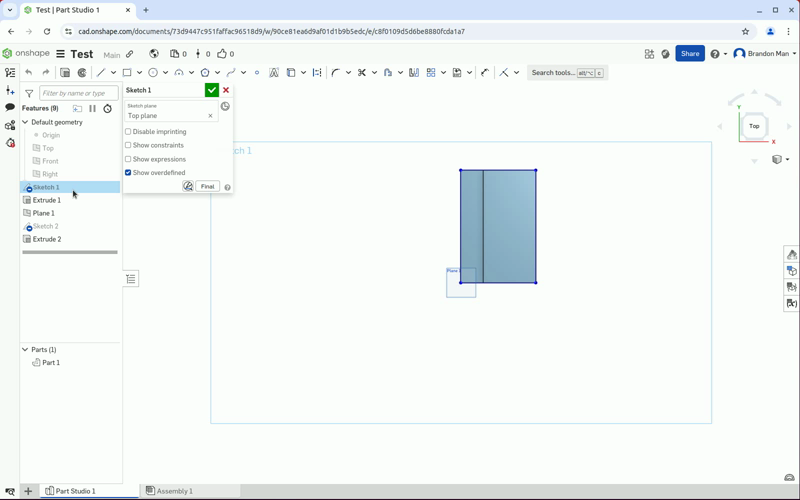
mouse_move(229, 92)
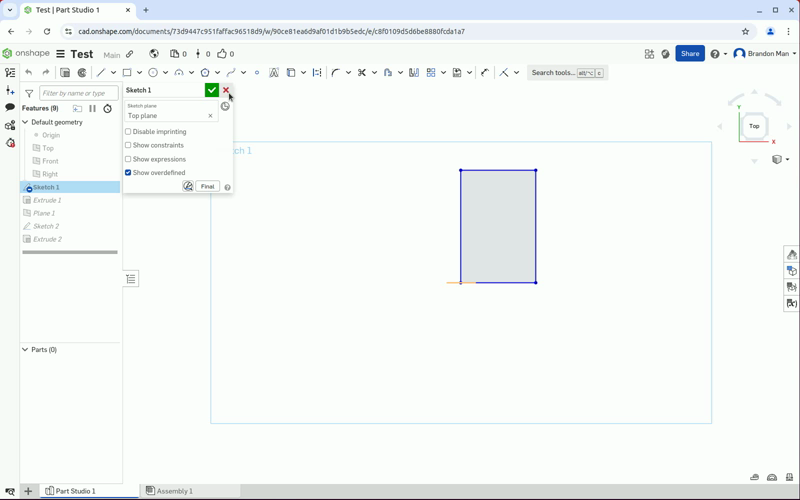
click(229, 92)
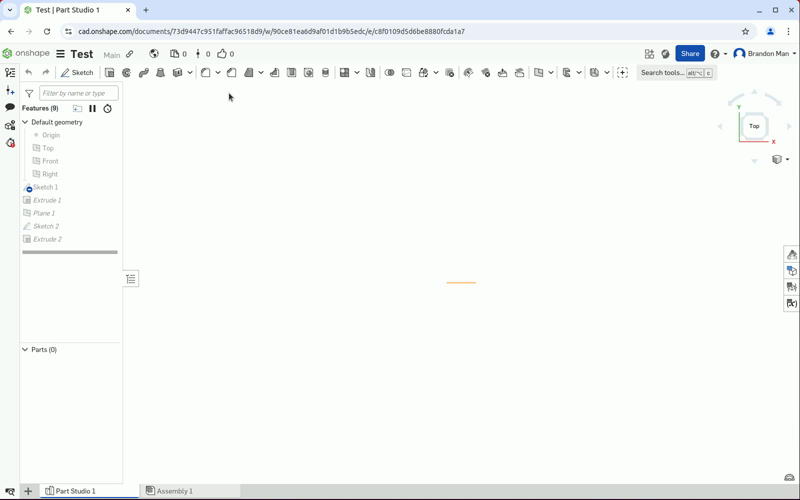
key(shift+s)
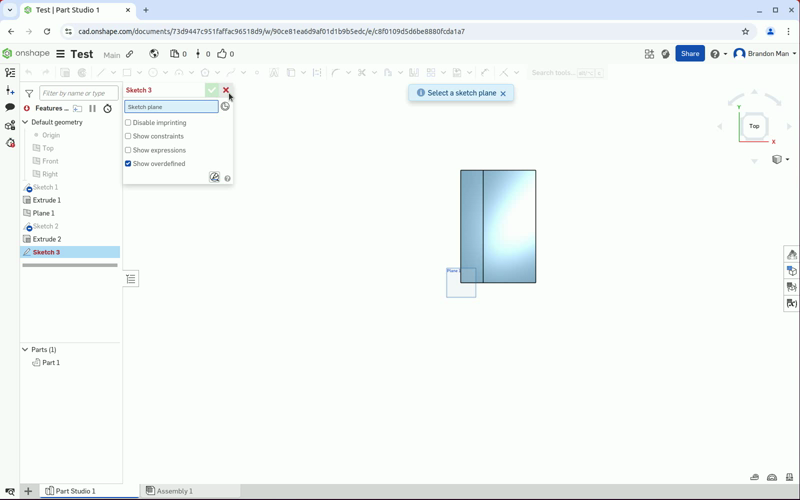
mouse_move(73, 215)
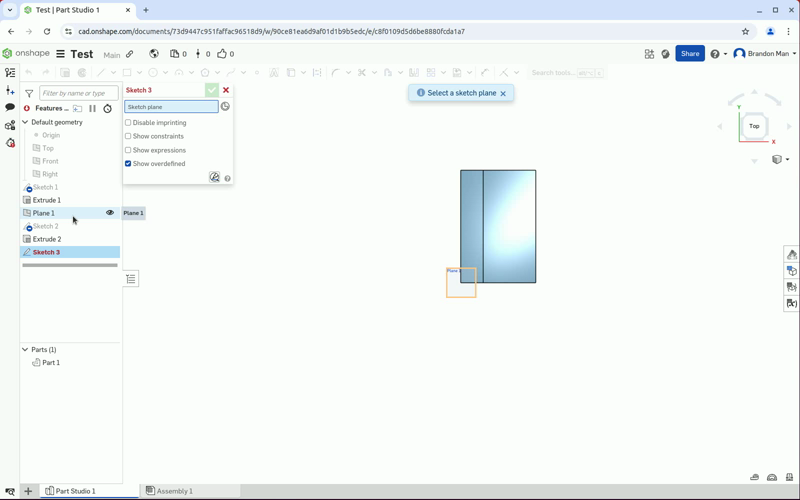
click(73, 215)
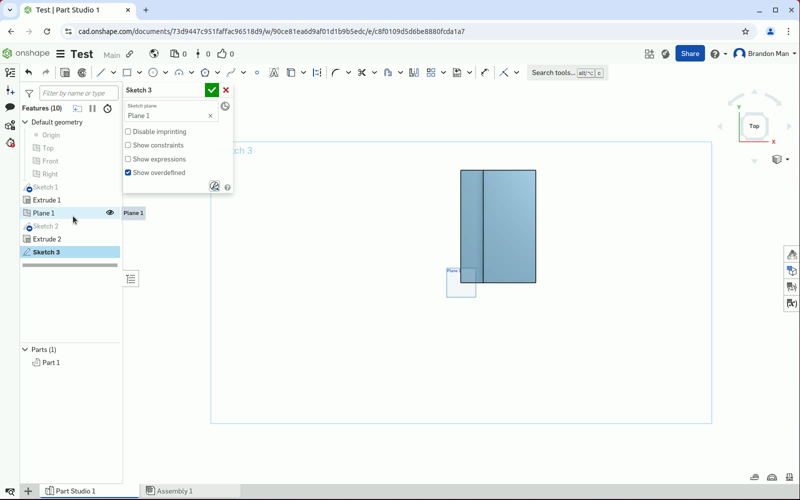
mouse_move(73, 352)
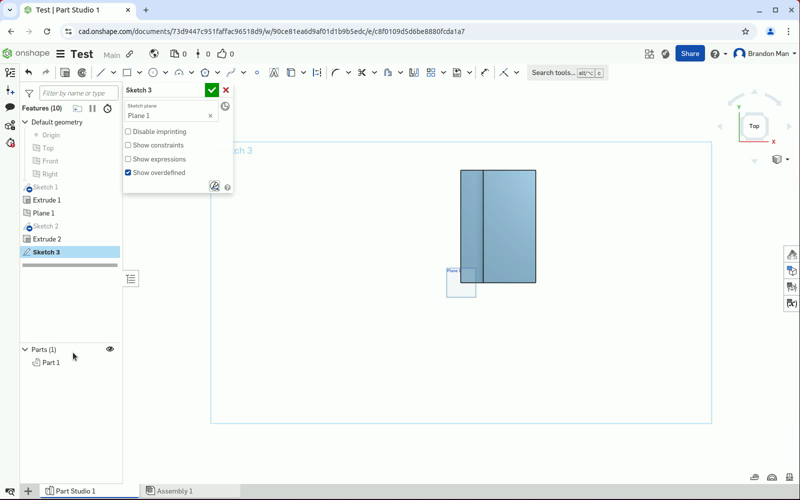
key(y)
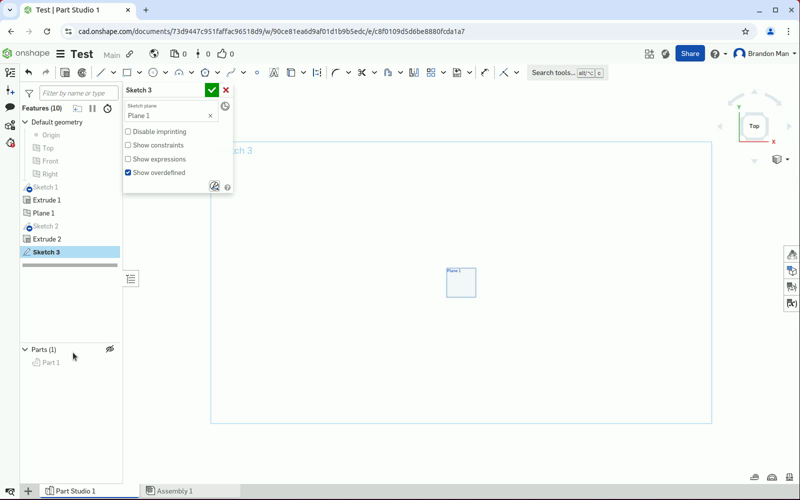
key(c)
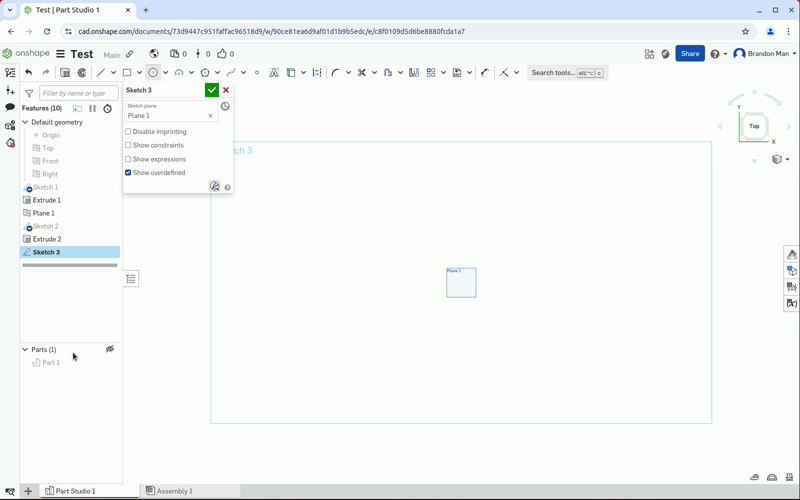
key_down(shift)
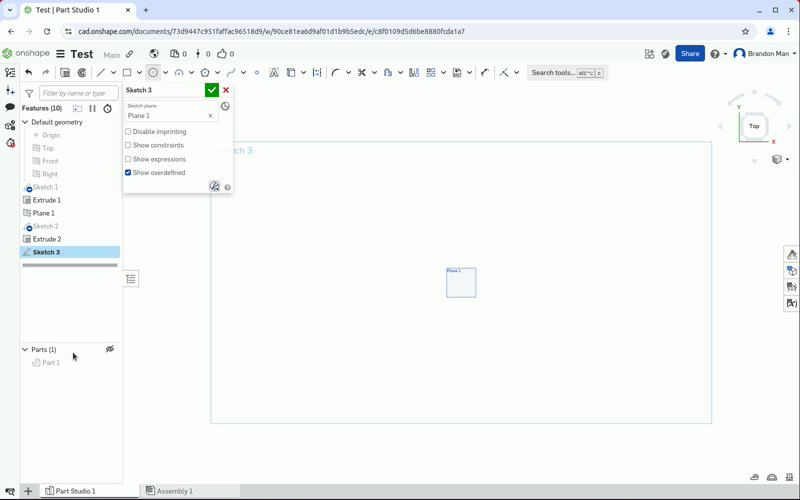
mouse_move(510, 226)
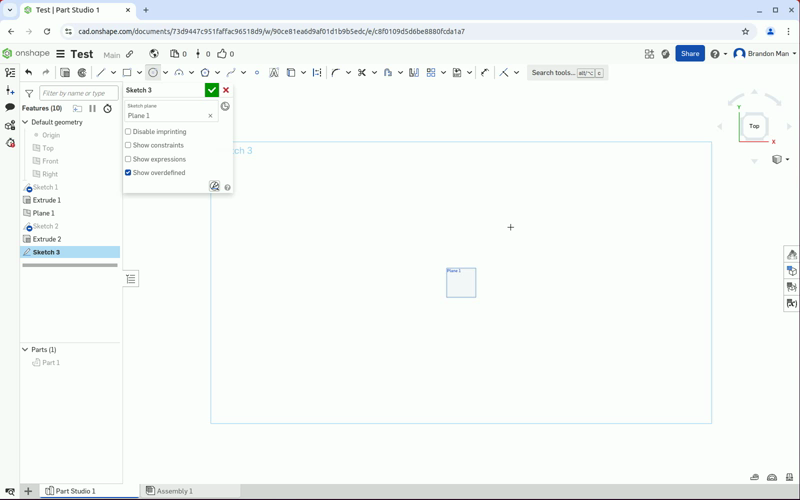
click(510, 226)
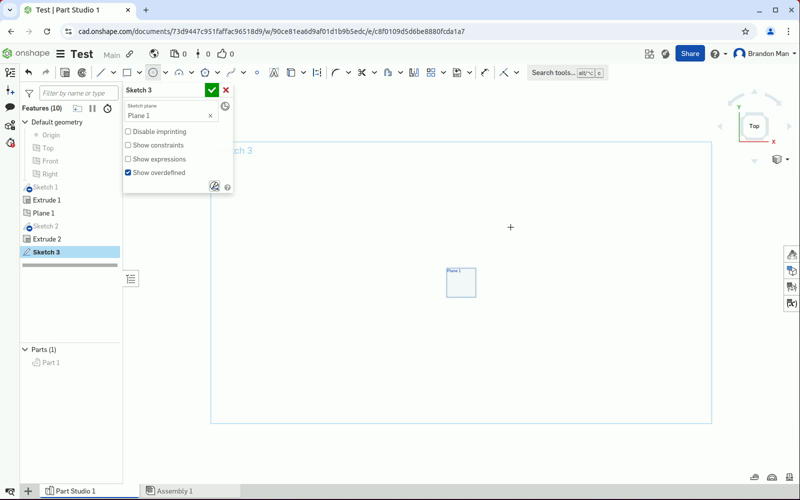
key_up(shift)
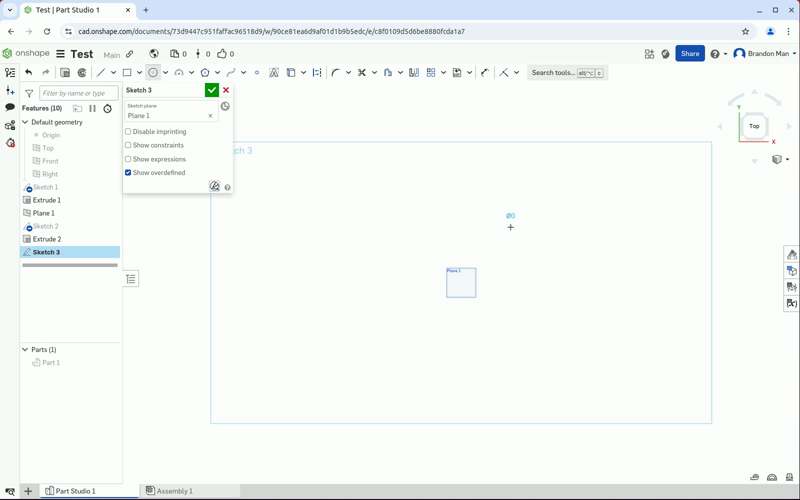
mouse_move(526, 226)
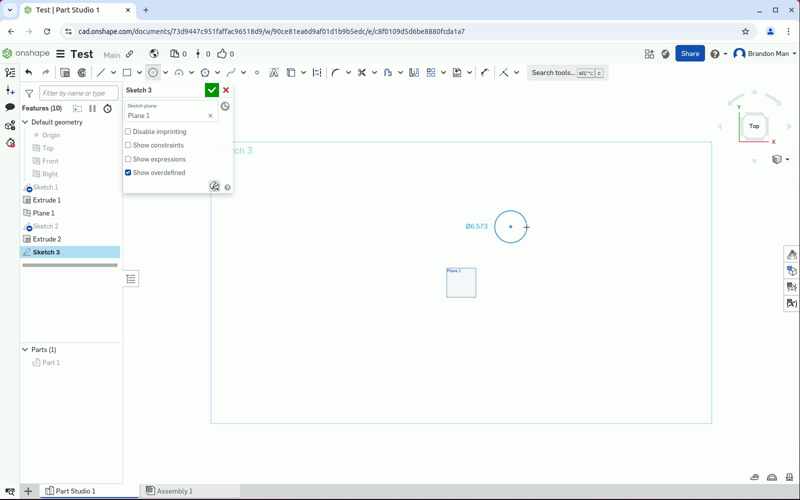
click(526, 226)
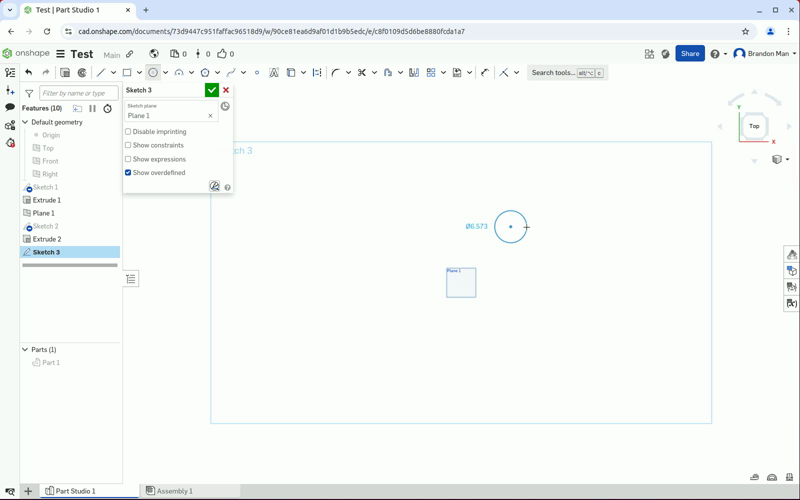
key(esc)
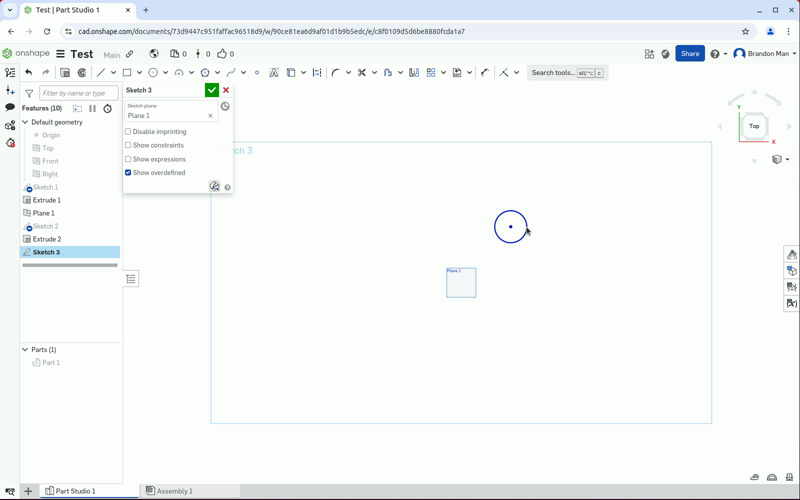
mouse_move(513, 223)
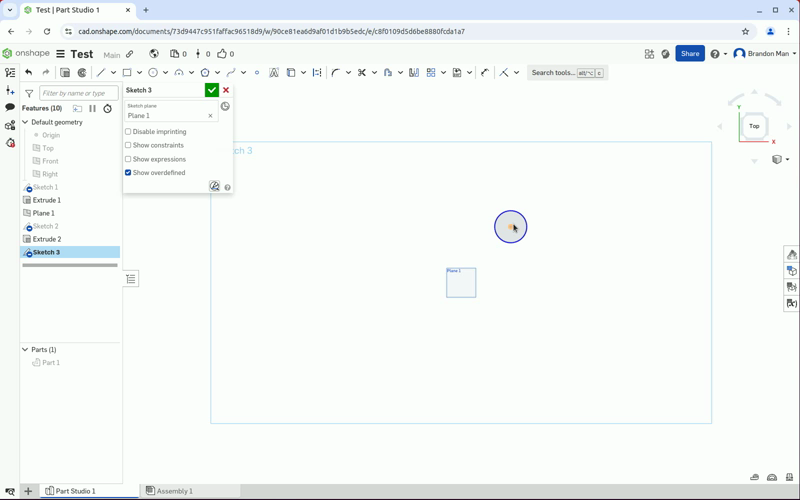
scroll(6)
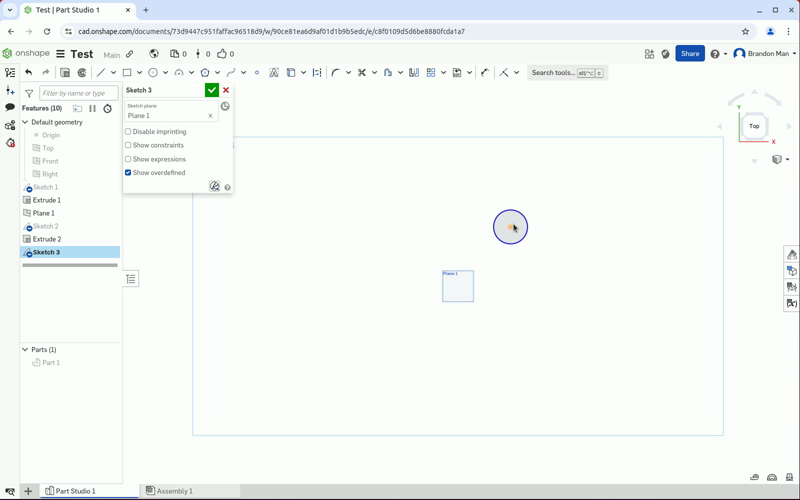
scroll(6)
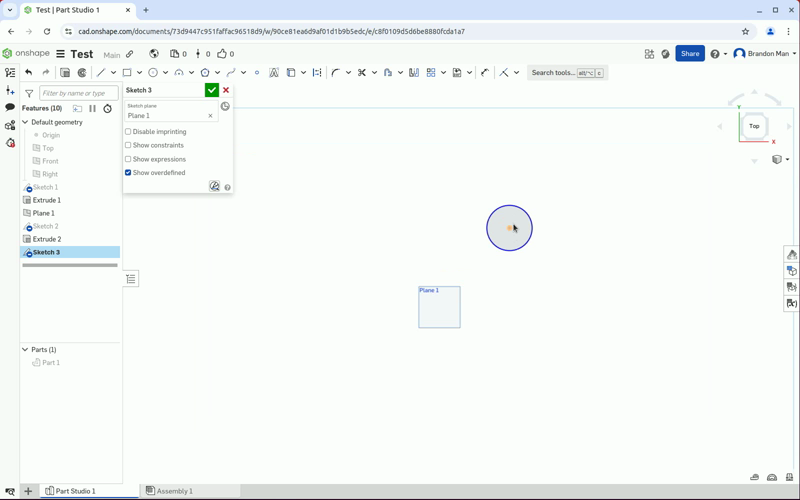
scroll(6)
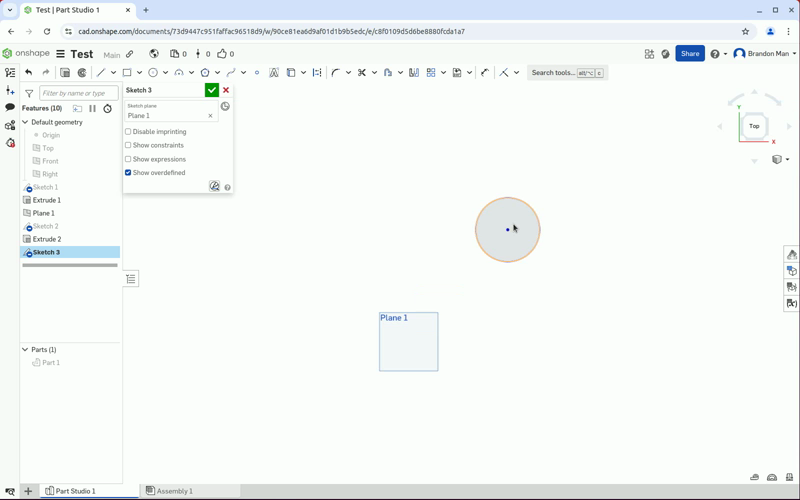
scroll(6)
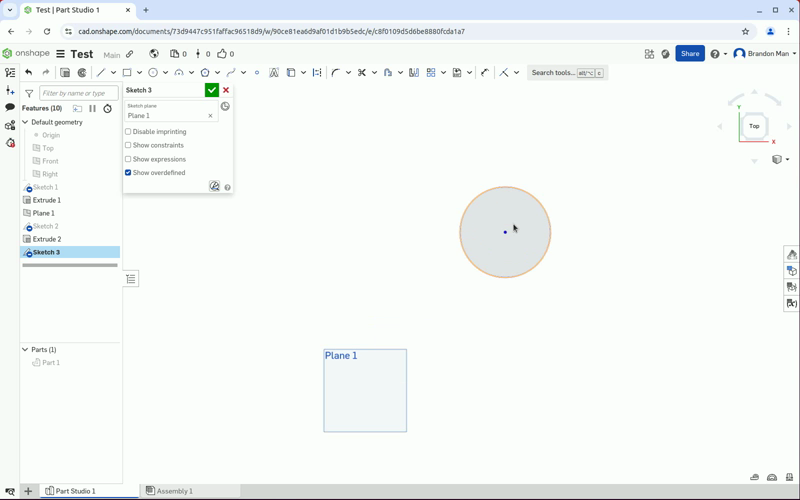
scroll(6)
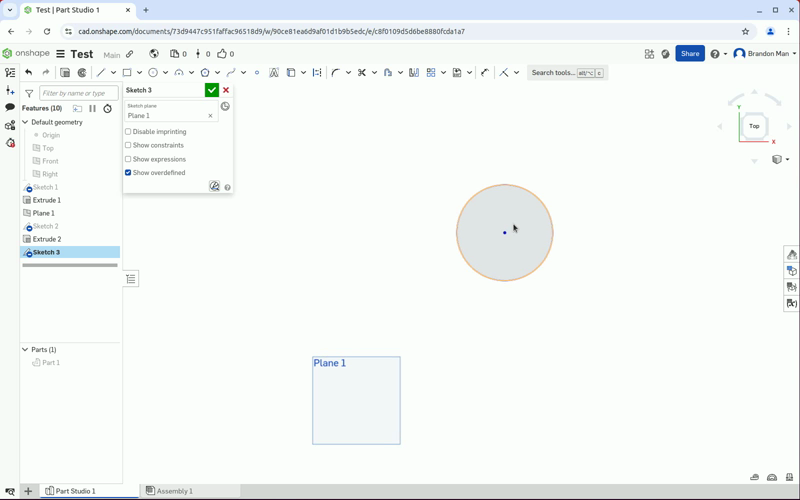
scroll(6)
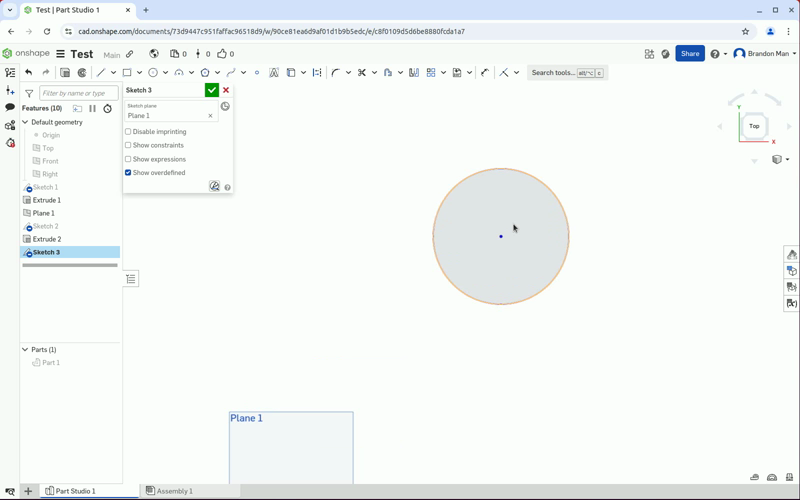
scroll(6)
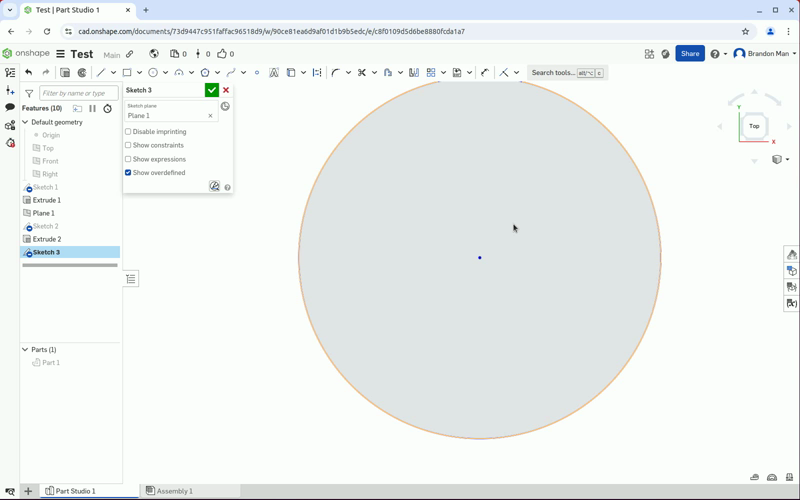
click(513, 223)
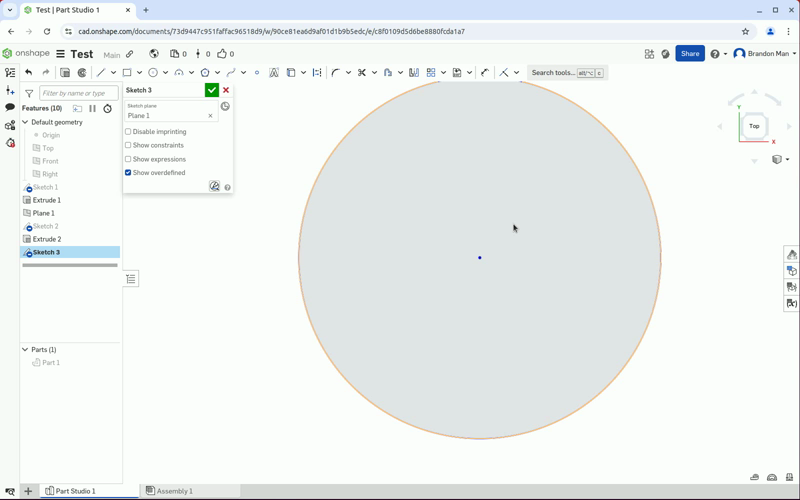
scroll(-6)
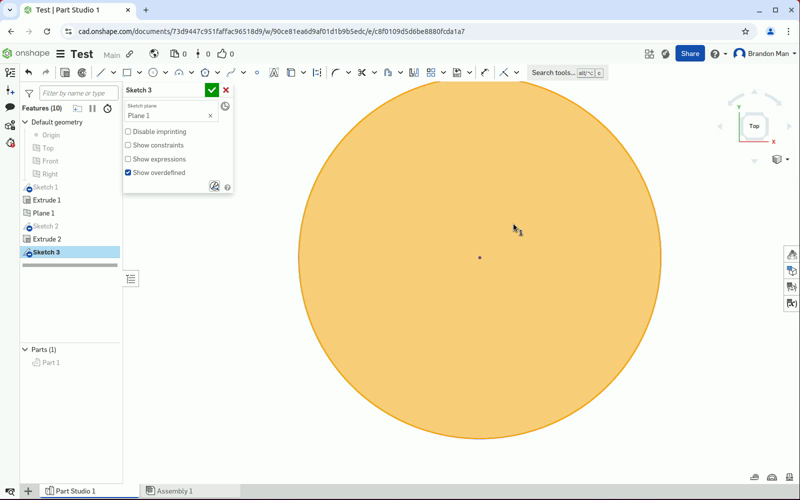
scroll(-6)
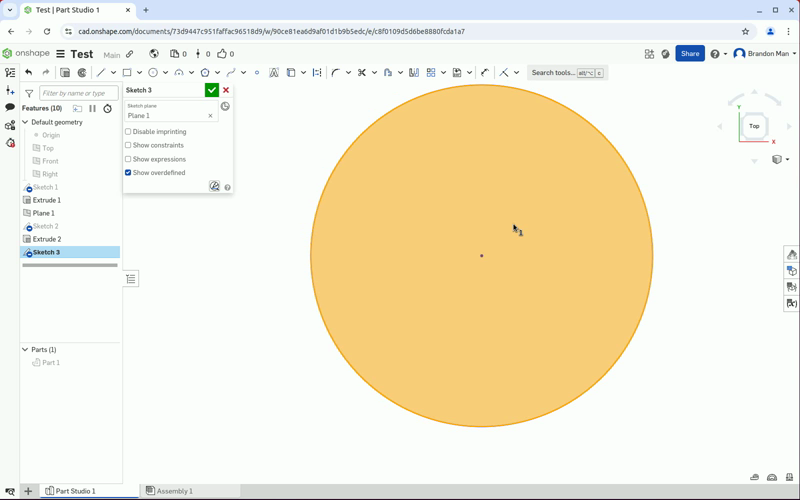
scroll(-6)
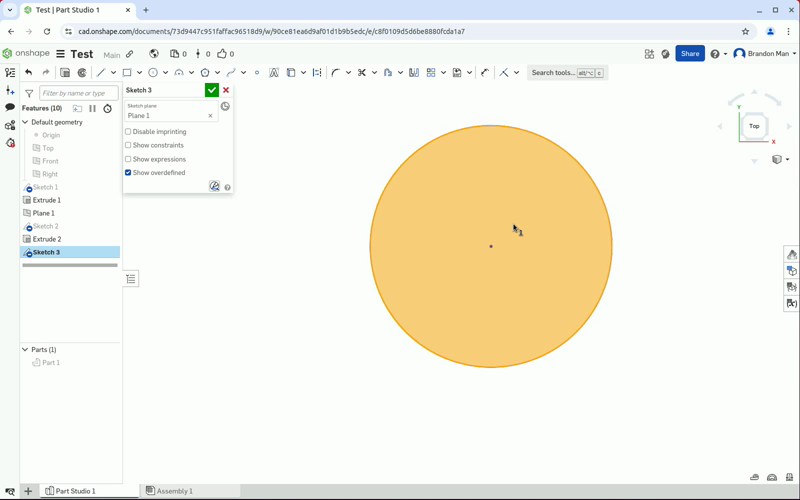
scroll(-6)
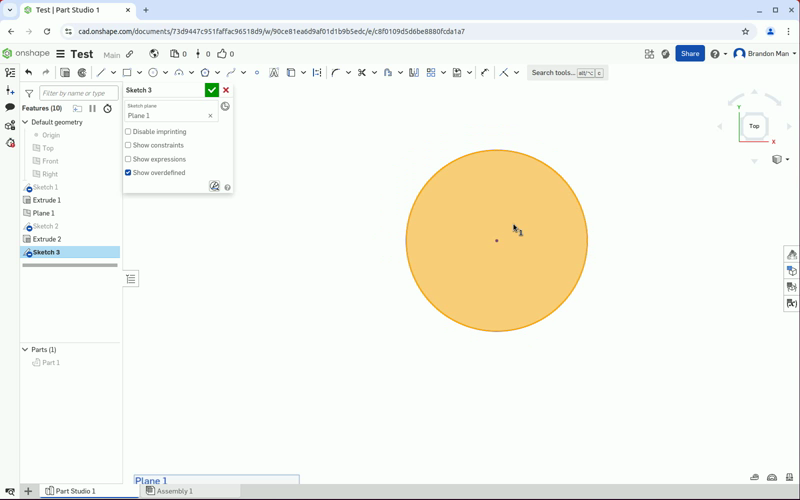
scroll(-6)
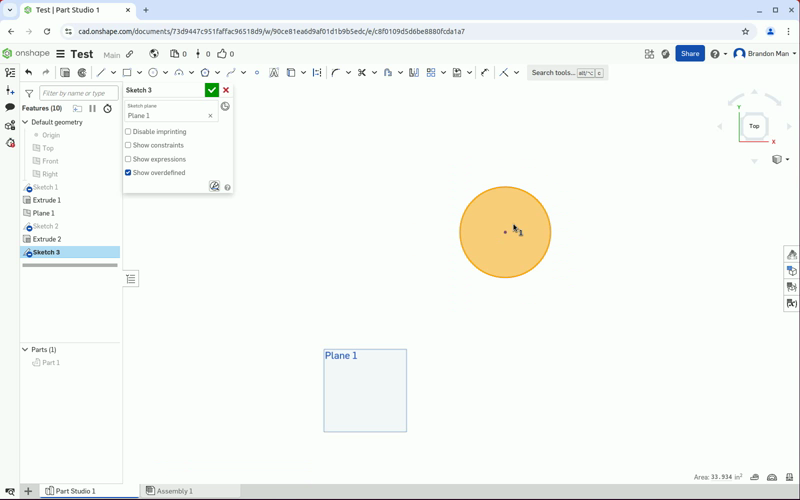
scroll(-6)
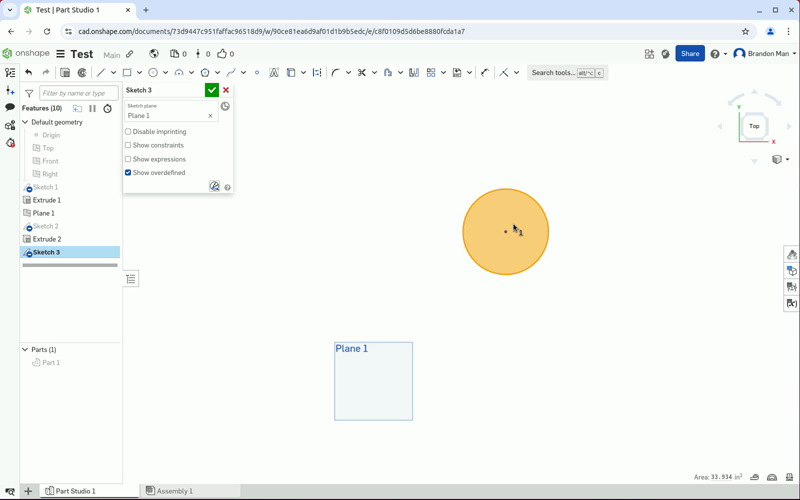
scroll(-6)
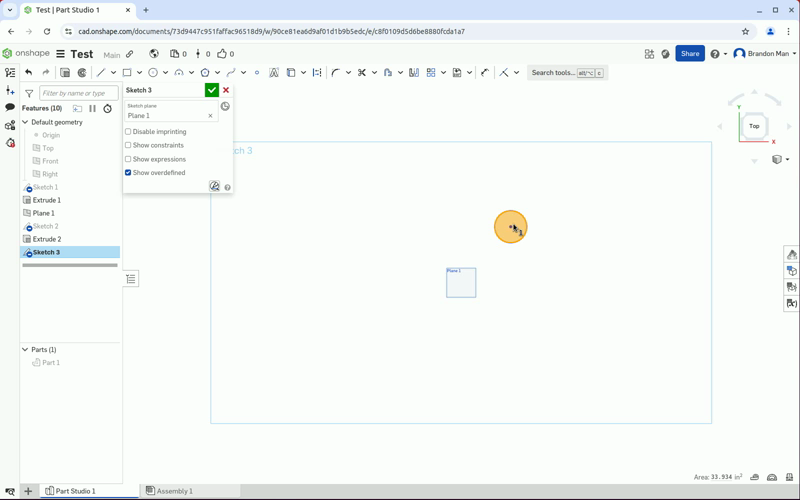
mouse_move(73, 352)
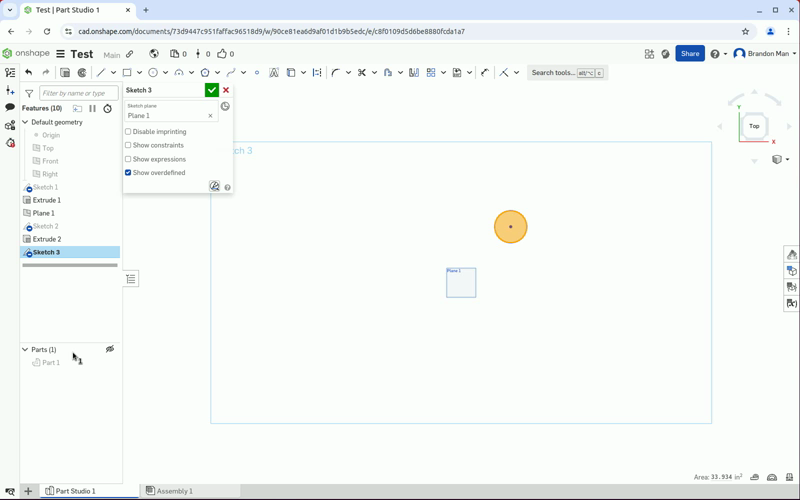
key(shift+y)
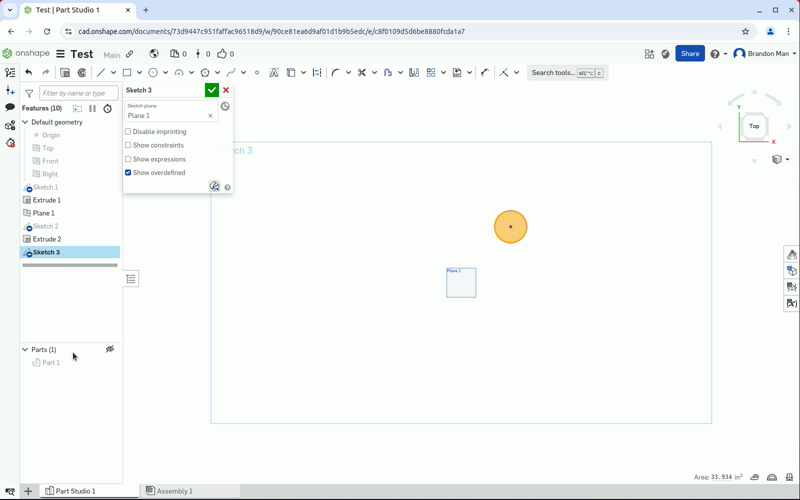
key(shift+e)
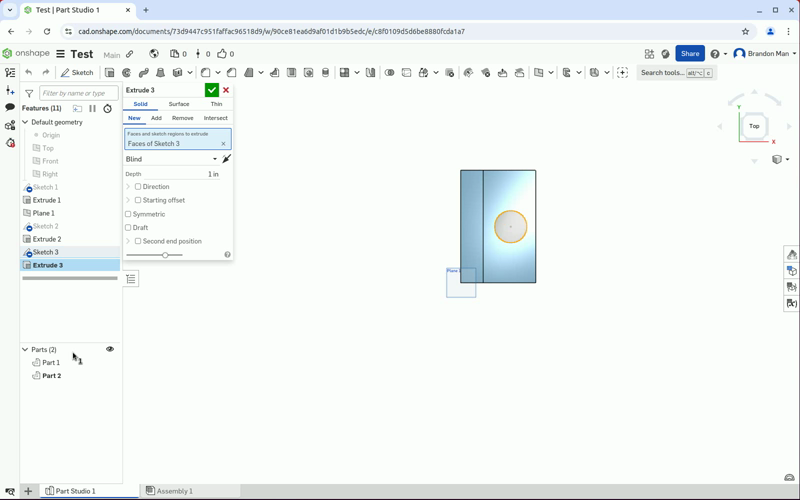
mouse_move(143, 106)
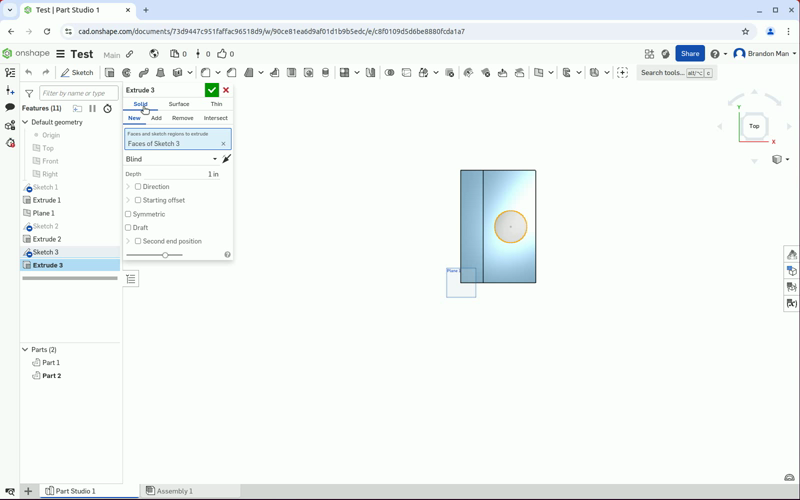
click(143, 106)
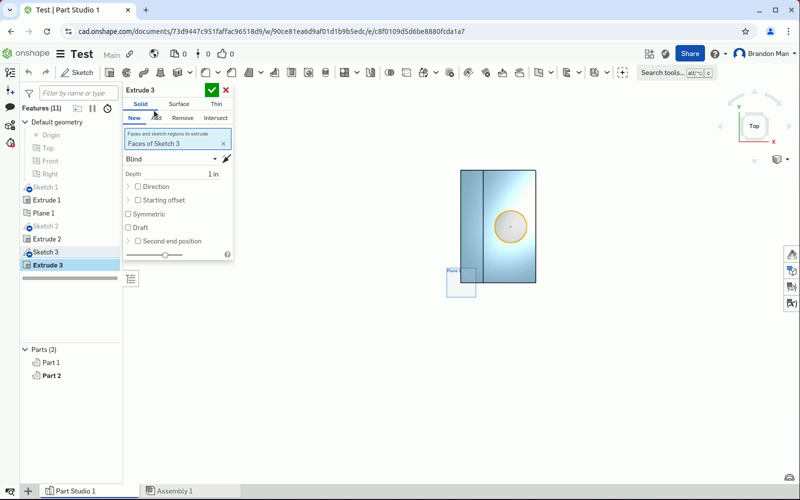
mouse_move(186, 120)
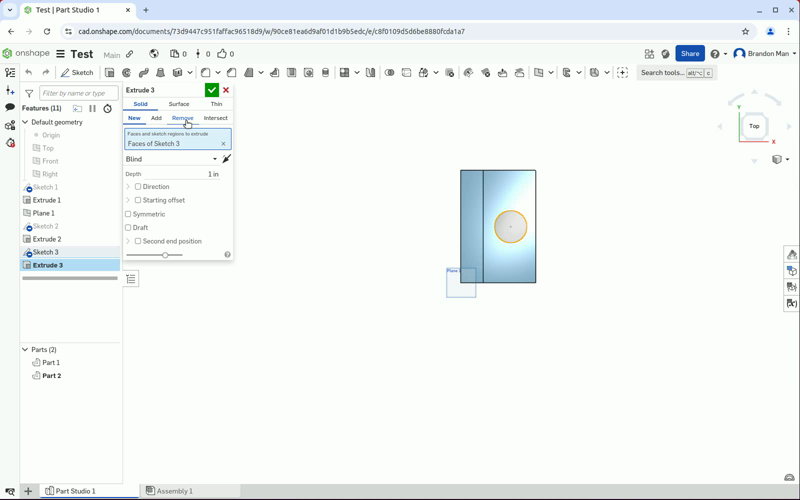
click(186, 120)
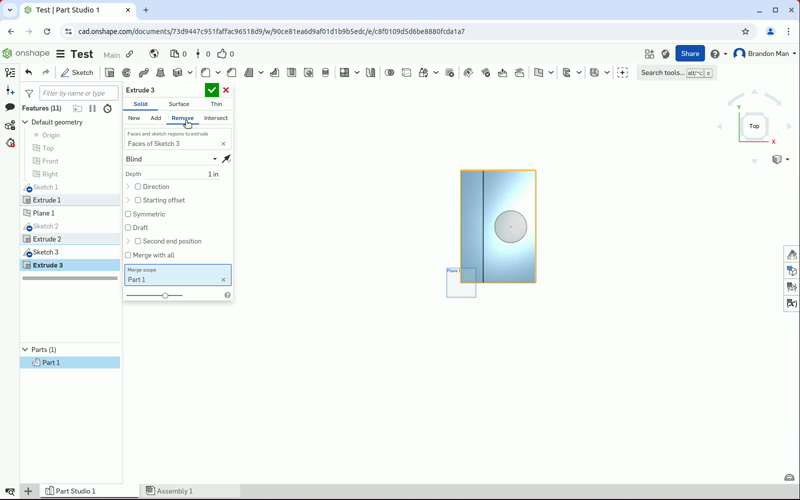
key(tab, 4)
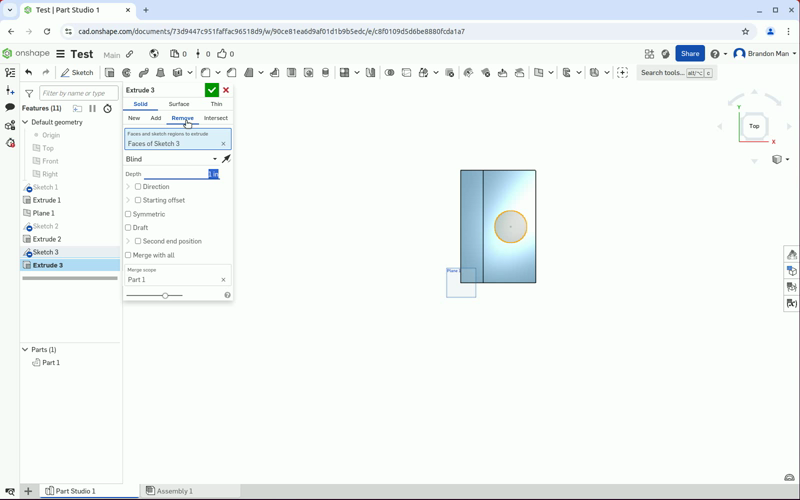
text(30.811)
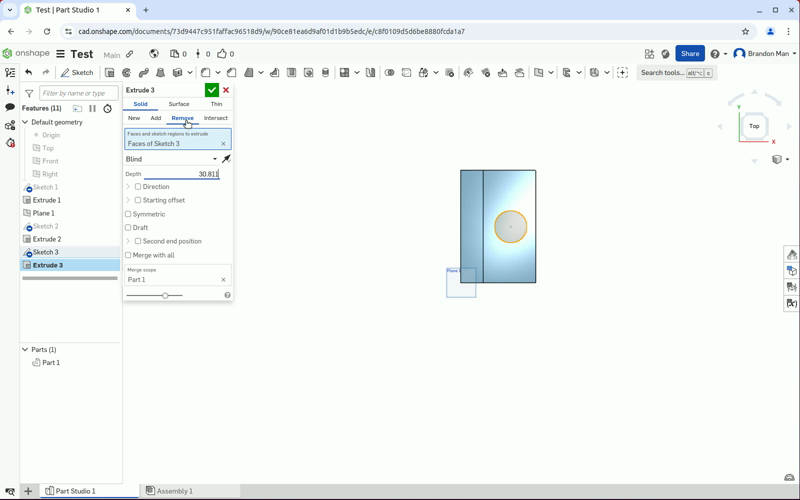
key(tab, 6)
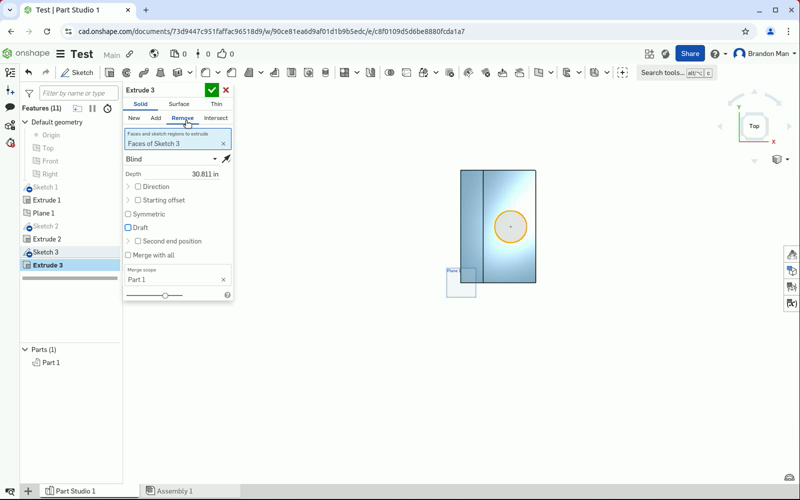
key(space)
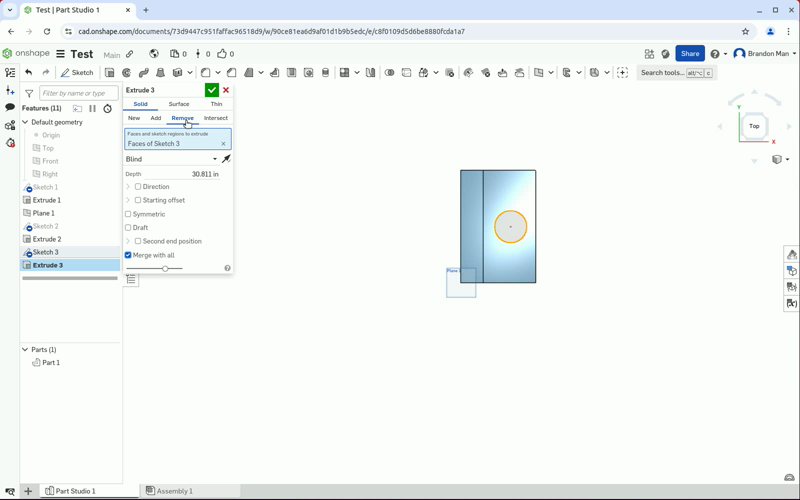
key(enter)
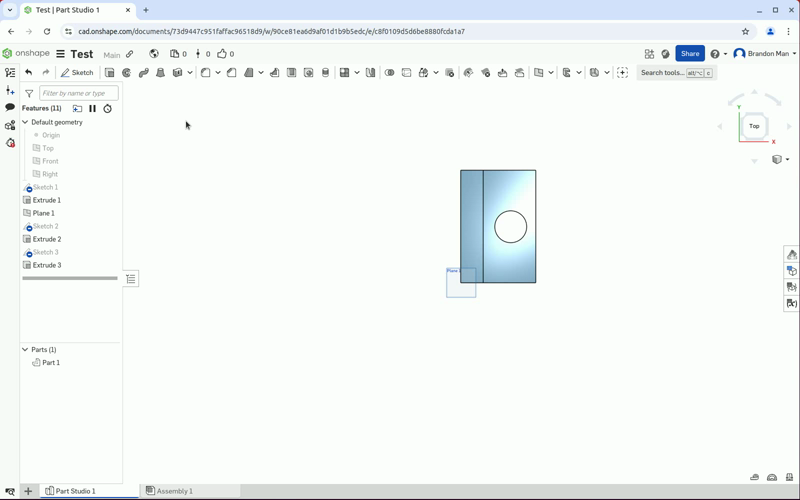
key(shift+h)
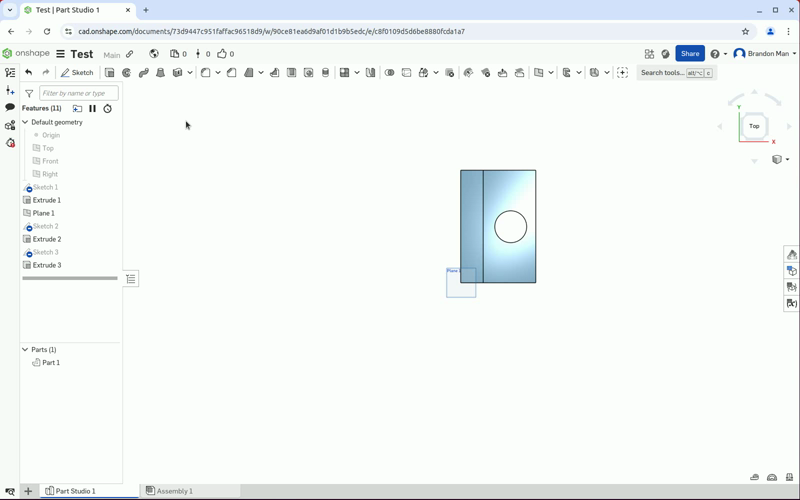
key(shift+h)
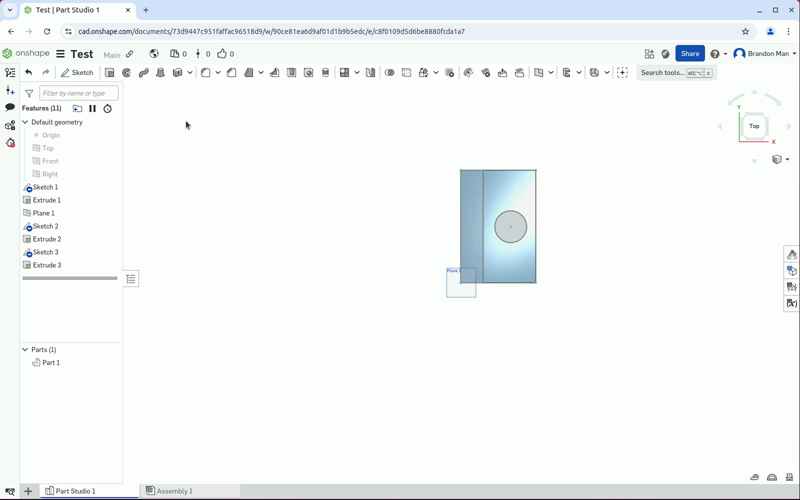
key(shift+7)
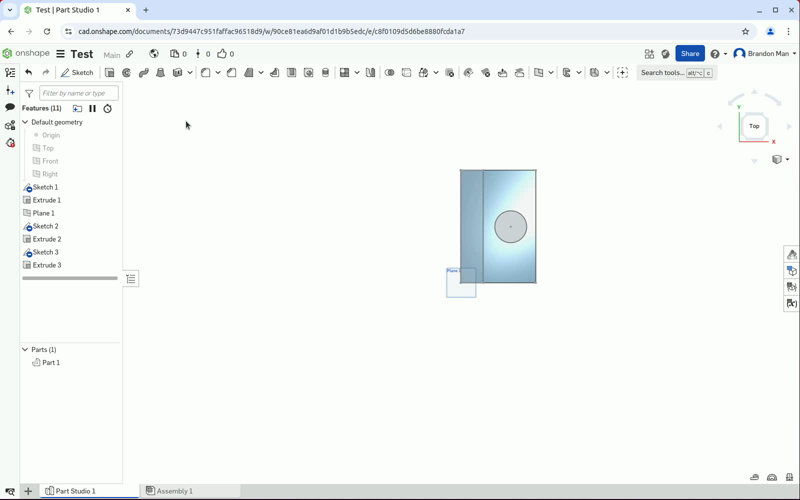
key(up, 3)
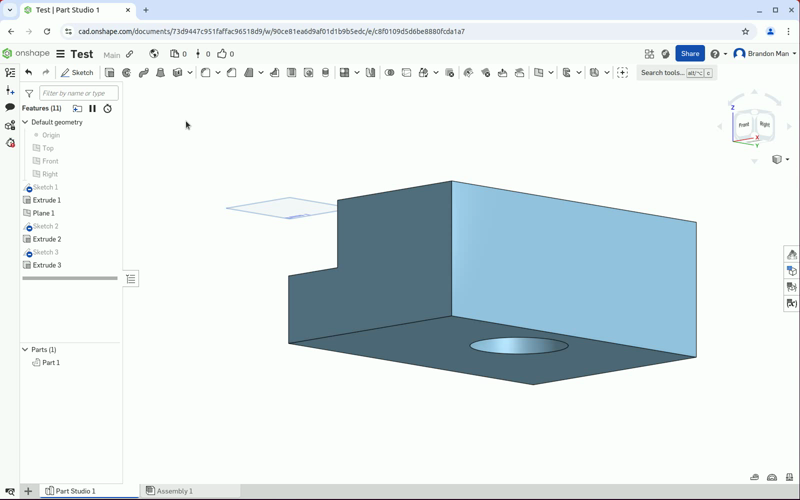
key(left, 3)
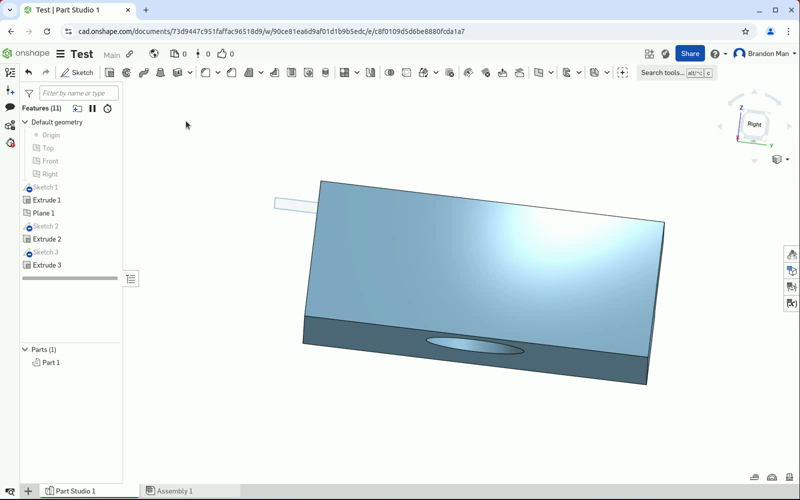
key(right, 3)
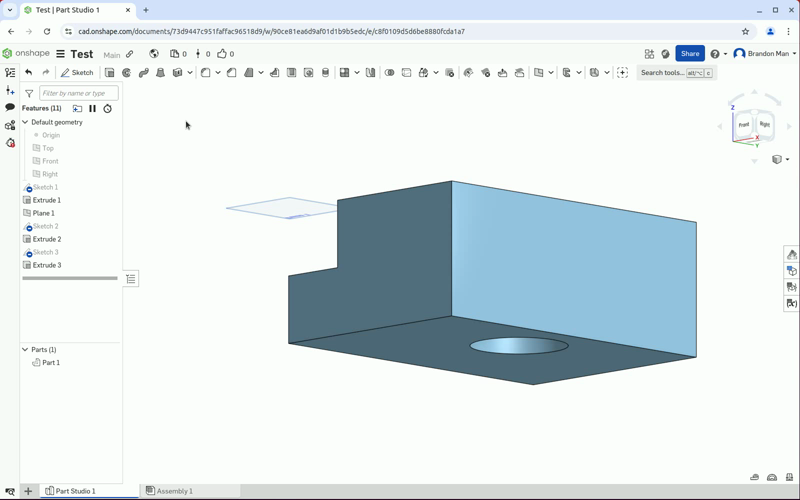
key(down, 3)
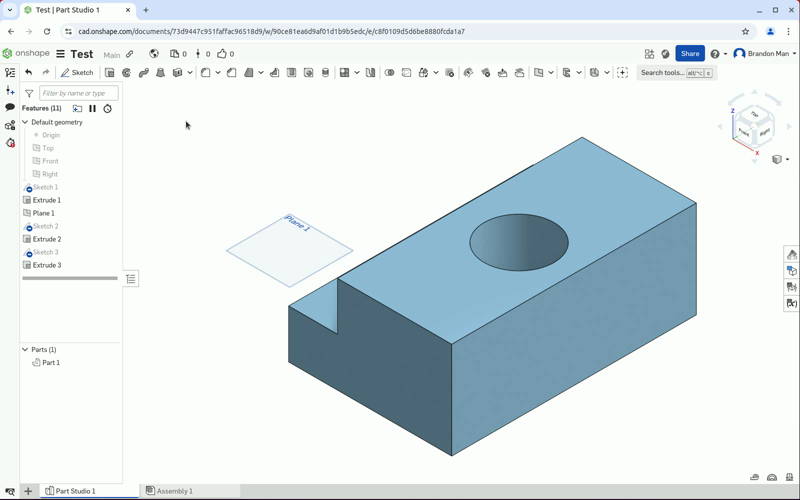
mouse_move(73, 189)
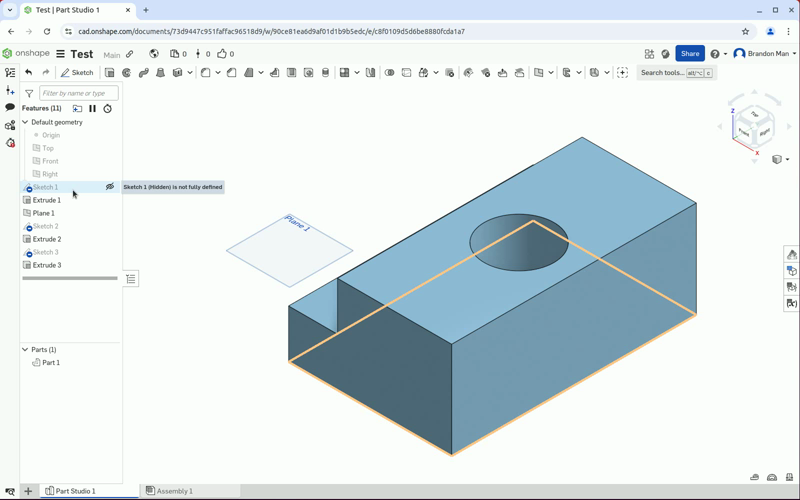
click(73, 189)